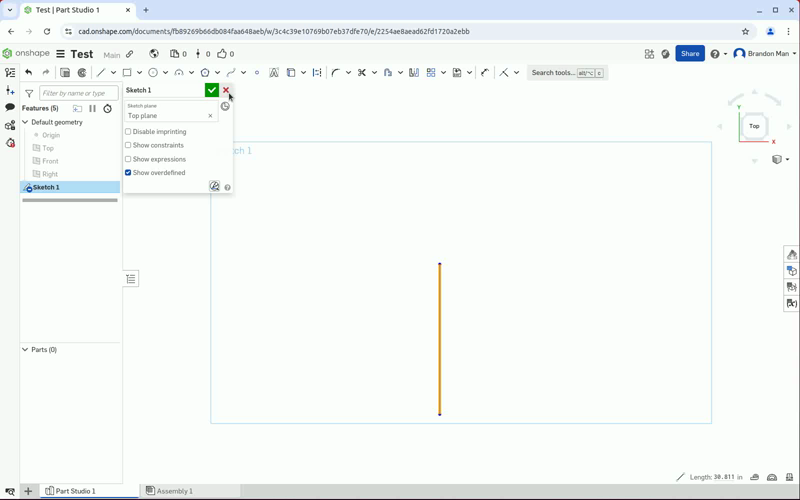
key(shift+h)
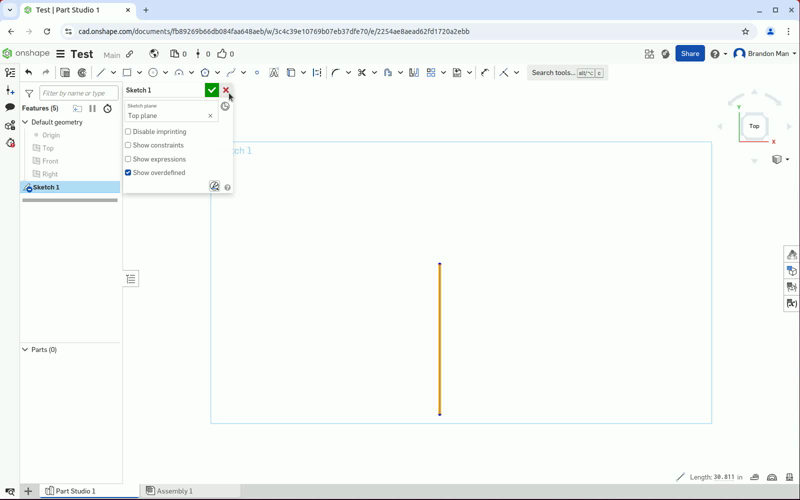
key(shift+s)
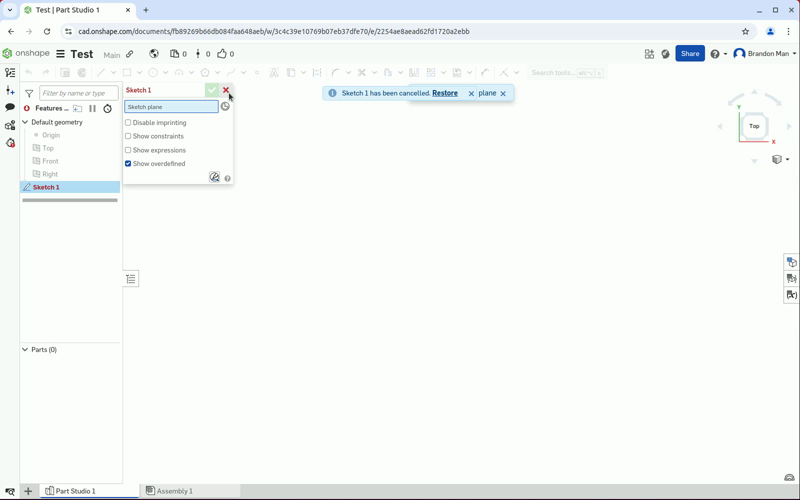
mouse_move(73, 150)
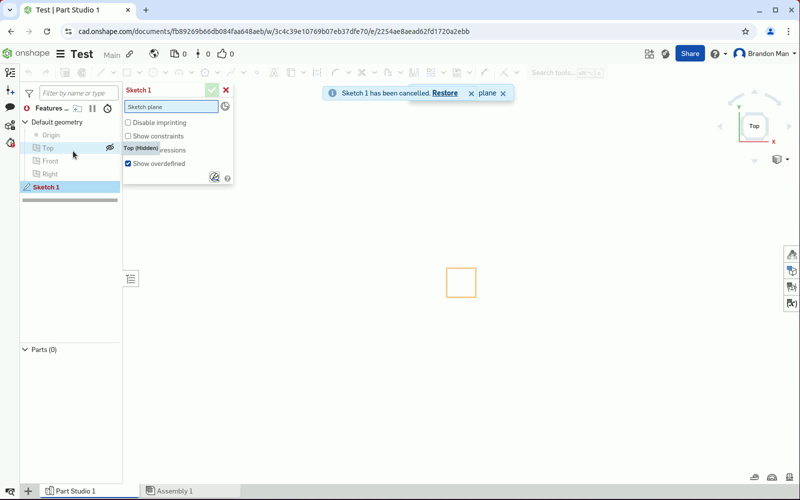
click(73, 150)
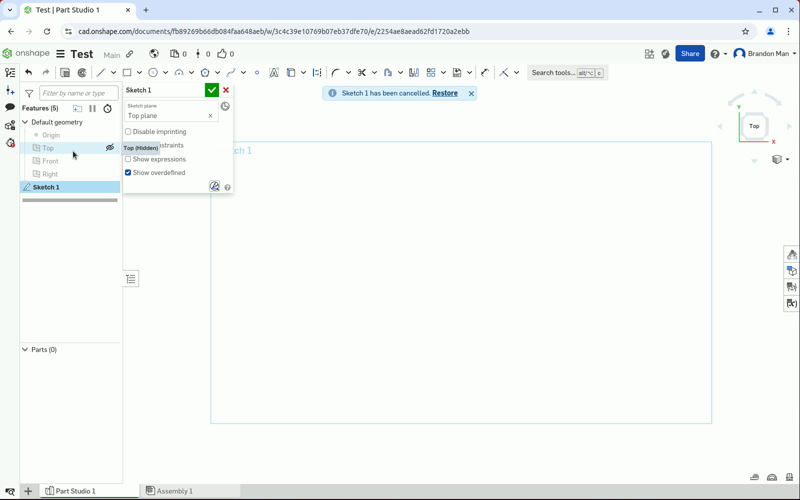
mouse_move(73, 352)
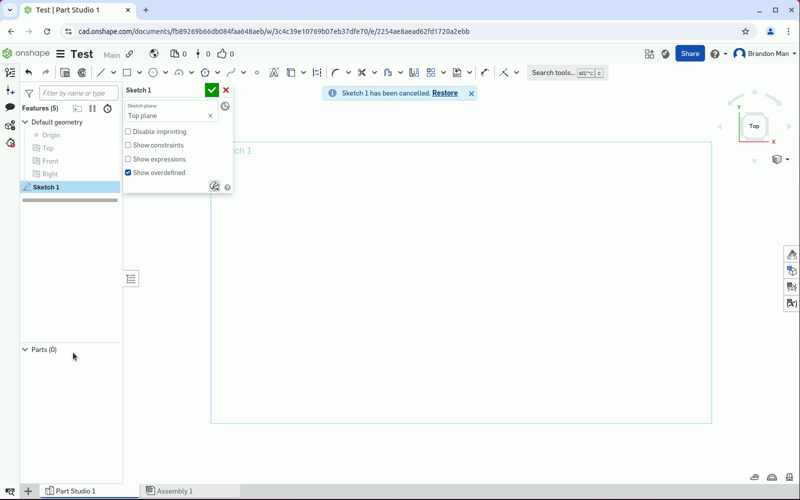
key(y)
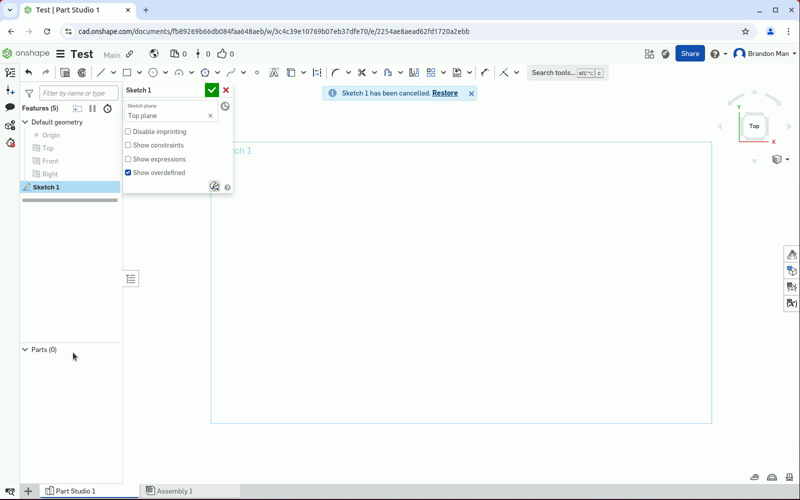
key(c)
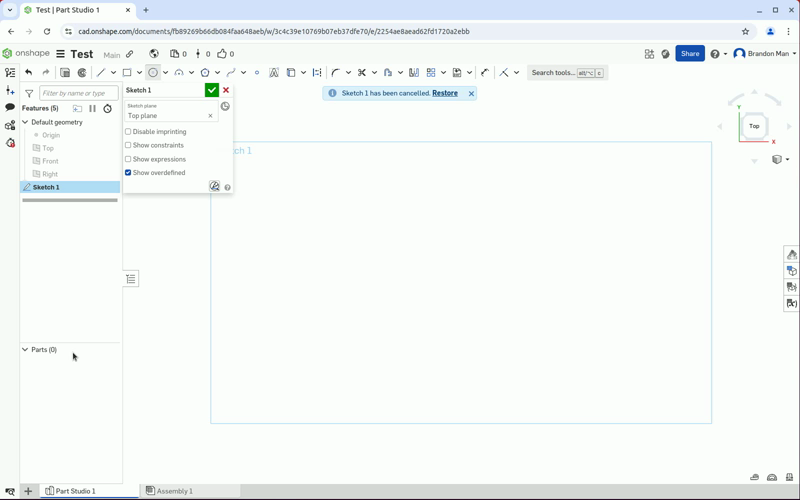
key_down(shift)
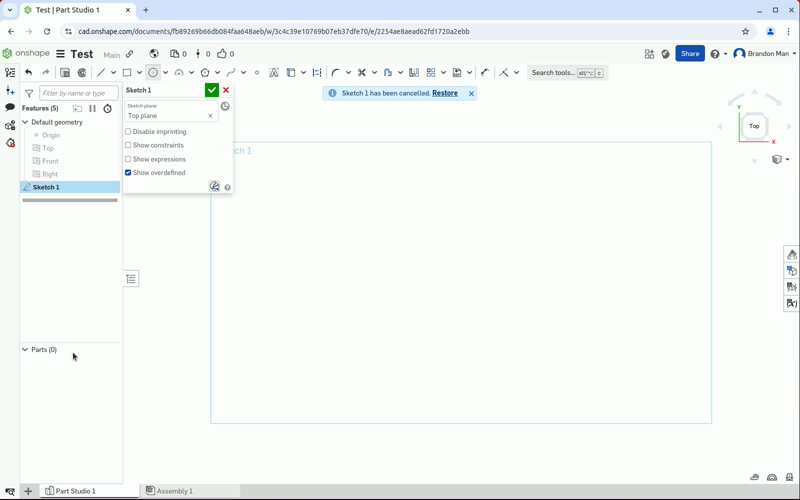
mouse_move(461, 282)
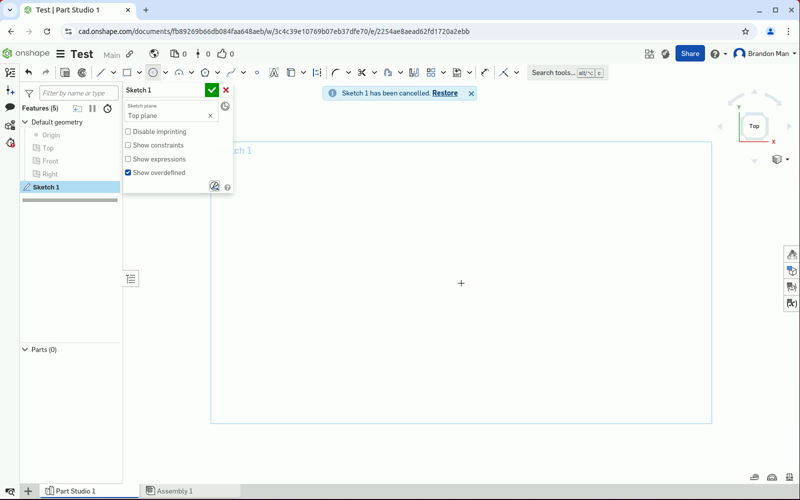
click(461, 282)
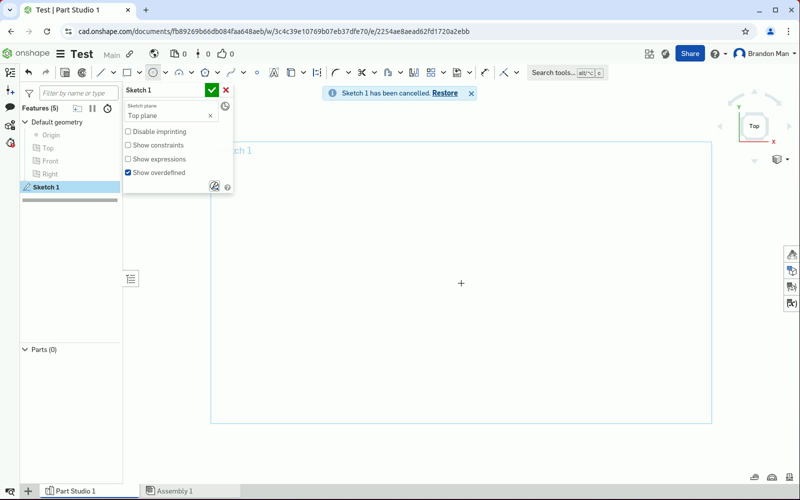
key_up(shift)
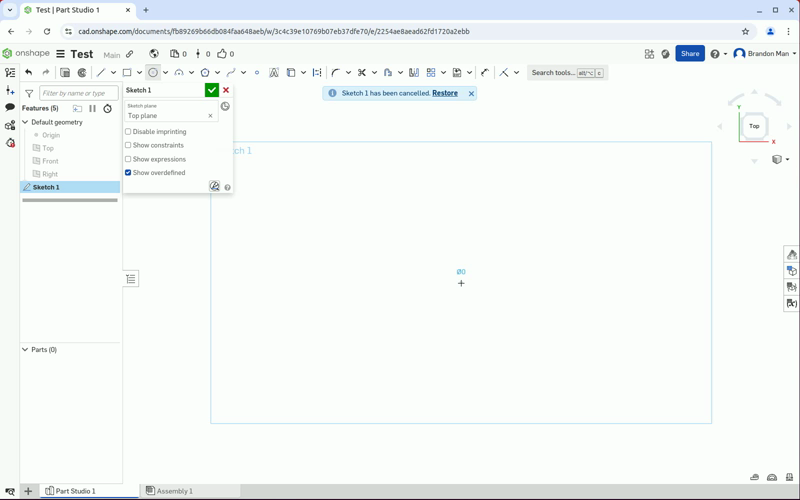
mouse_move(553, 282)
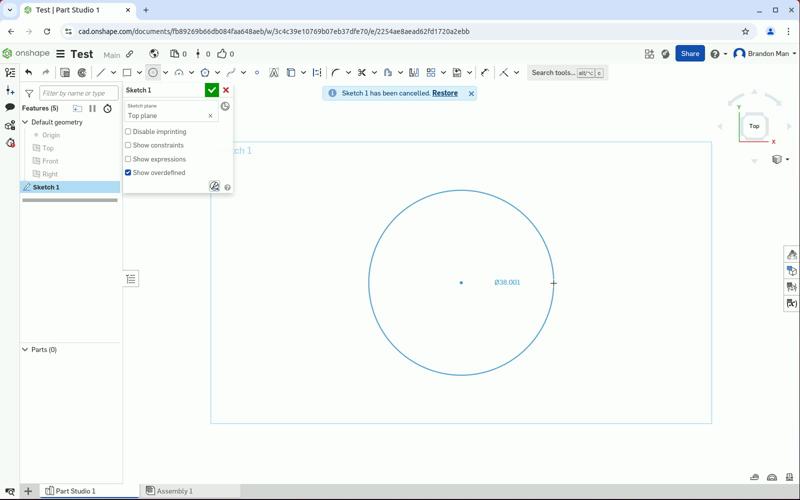
click(553, 282)
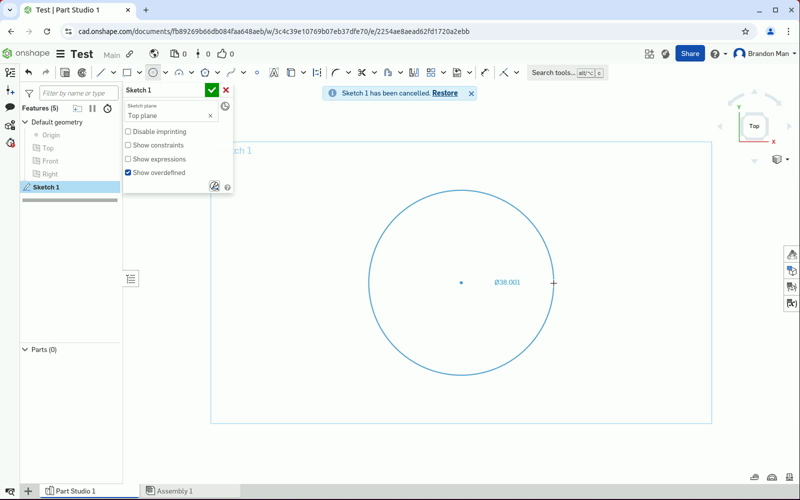
key(esc)
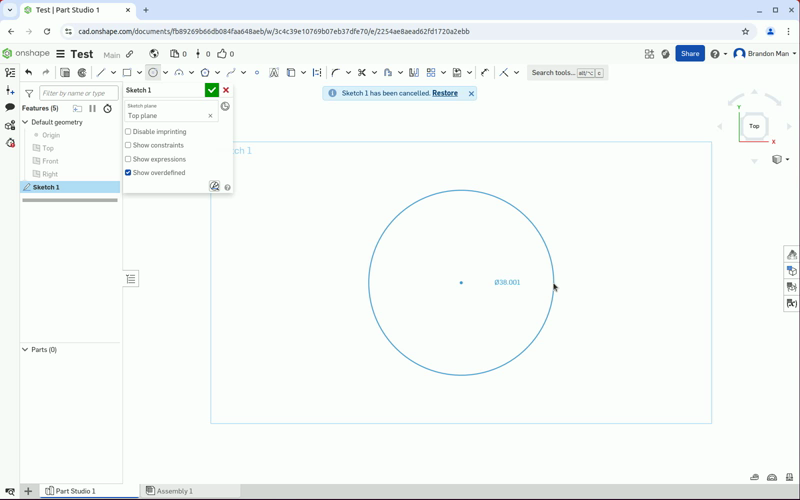
mouse_move(471, 264)
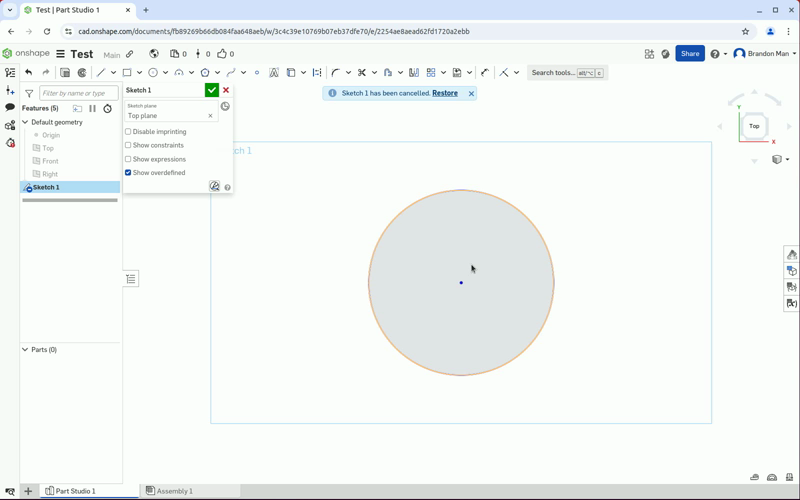
click(471, 264)
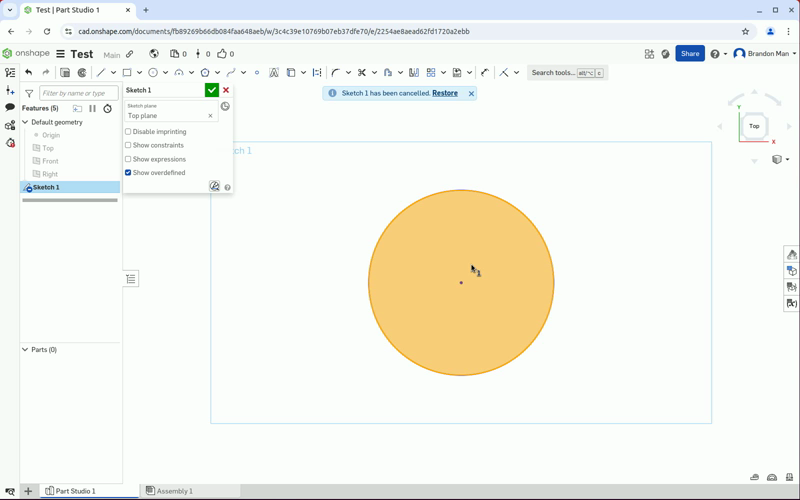
mouse_move(73, 352)
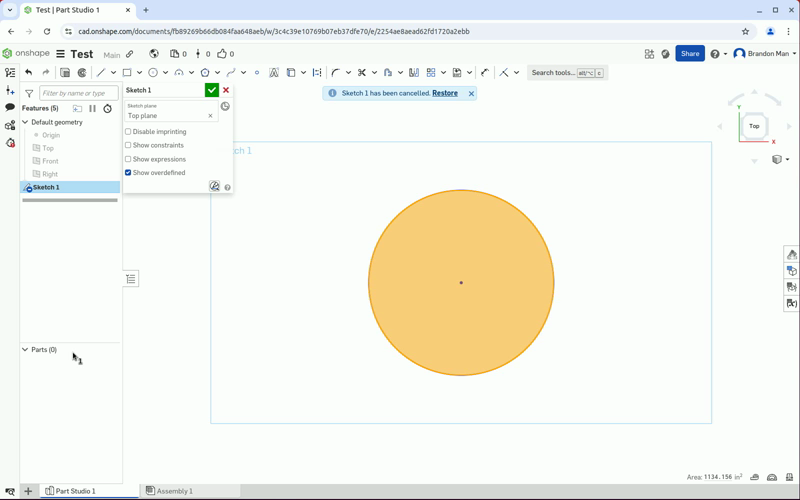
key(shift+y)
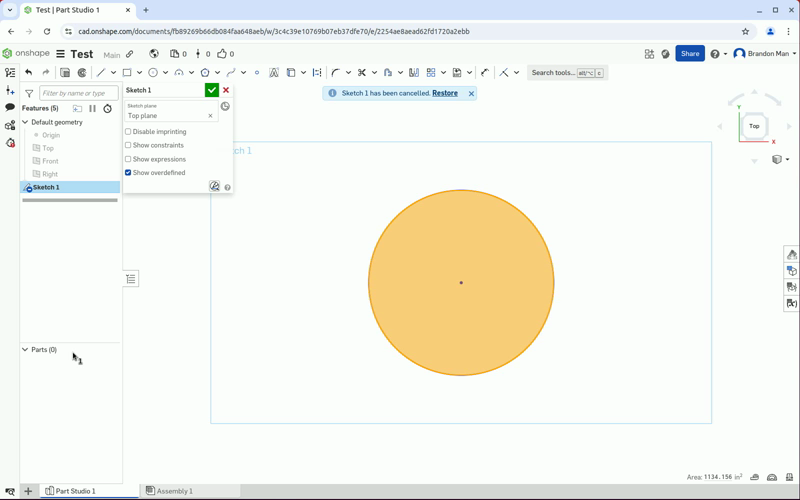
key(shift+e)
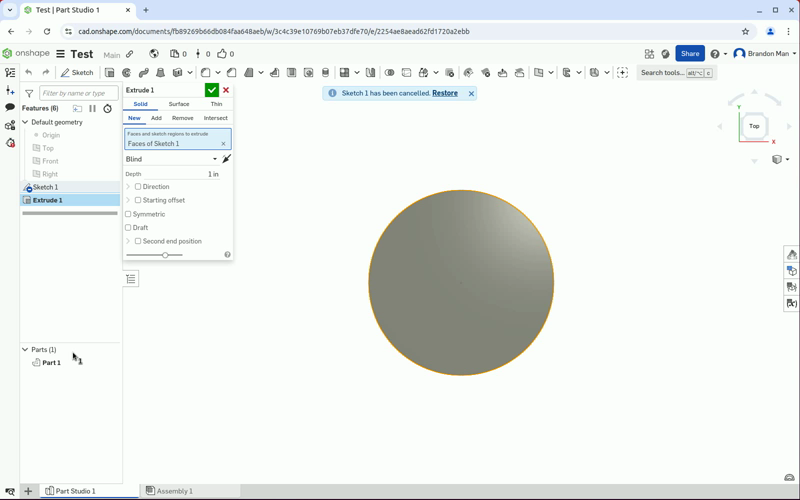
mouse_move(143, 106)
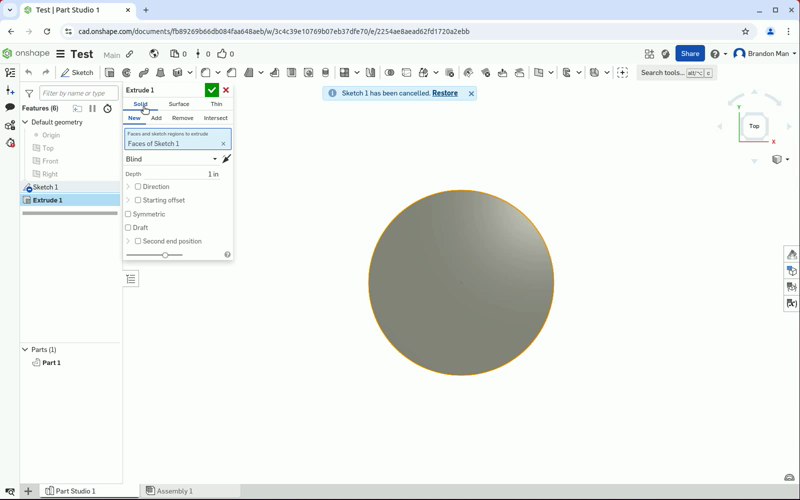
click(143, 106)
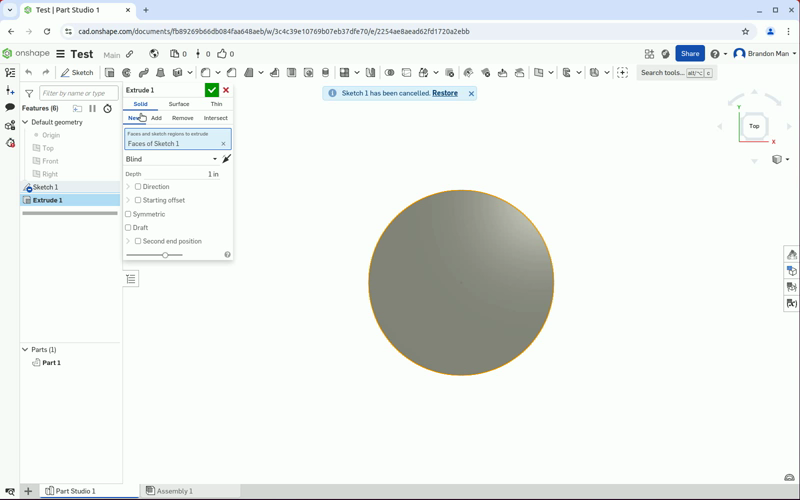
mouse_move(137, 120)
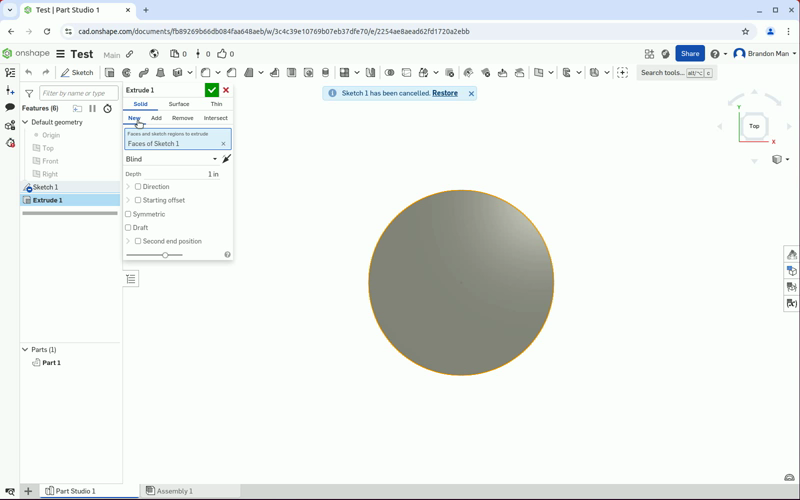
click(137, 120)
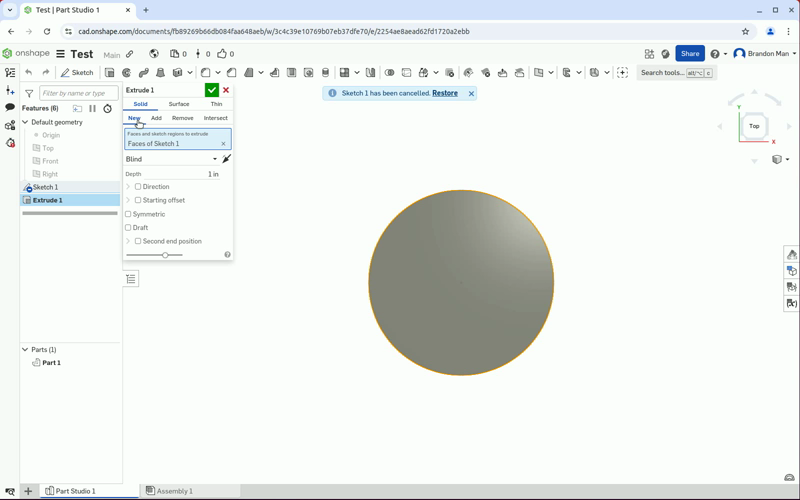
key(tab, 4)
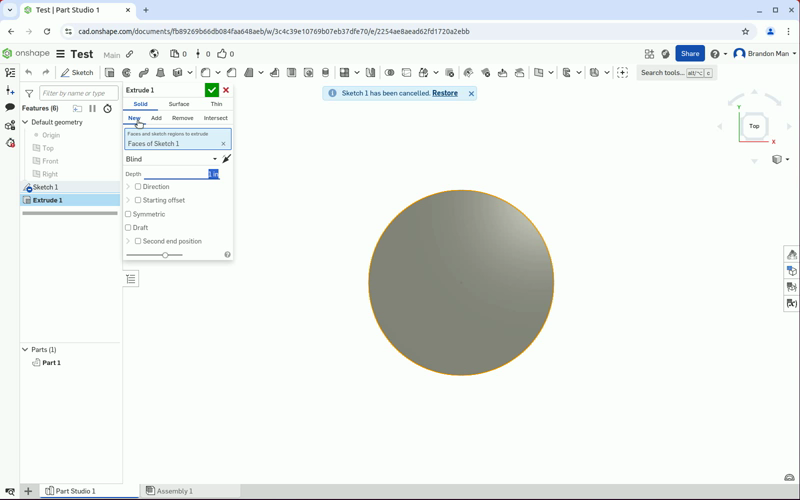
text(4.333)
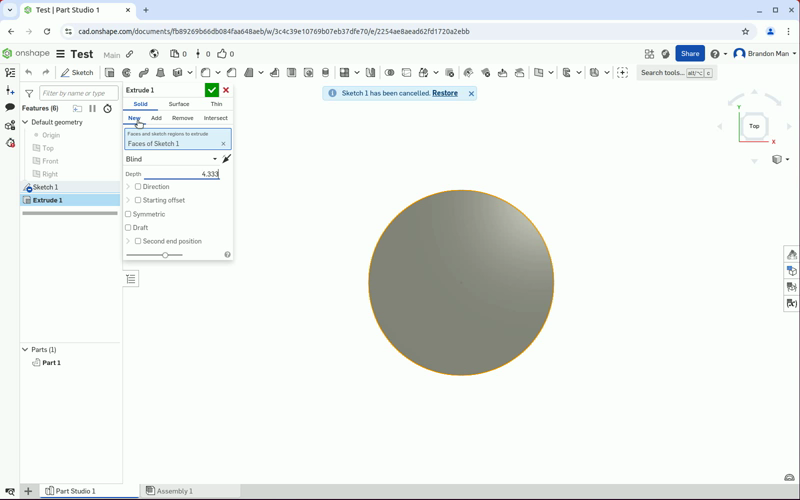
key(enter)
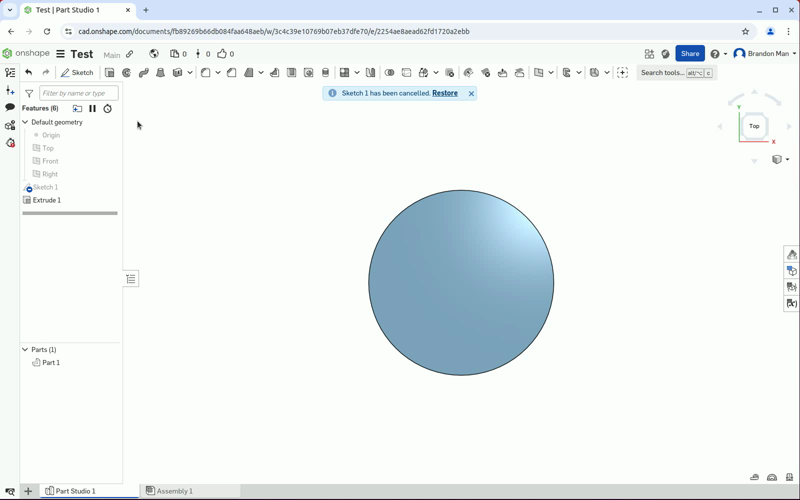
key(shift+h)
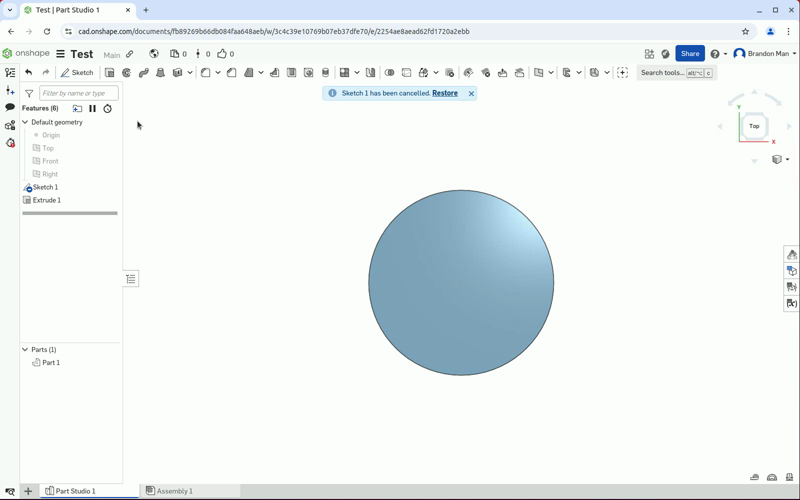
key(shift+h)
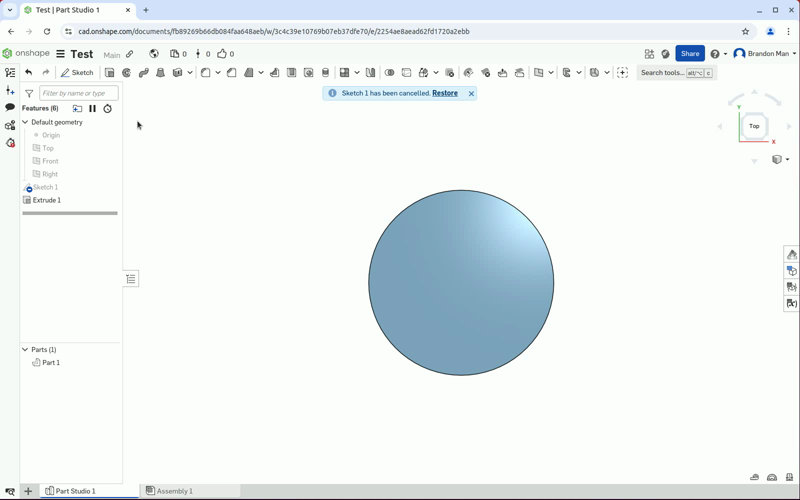
mouse_move(73, 189)
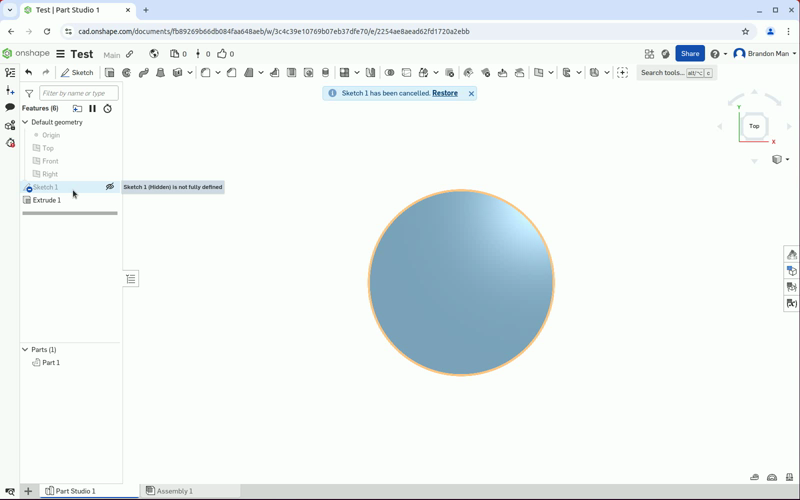
click(73, 189)
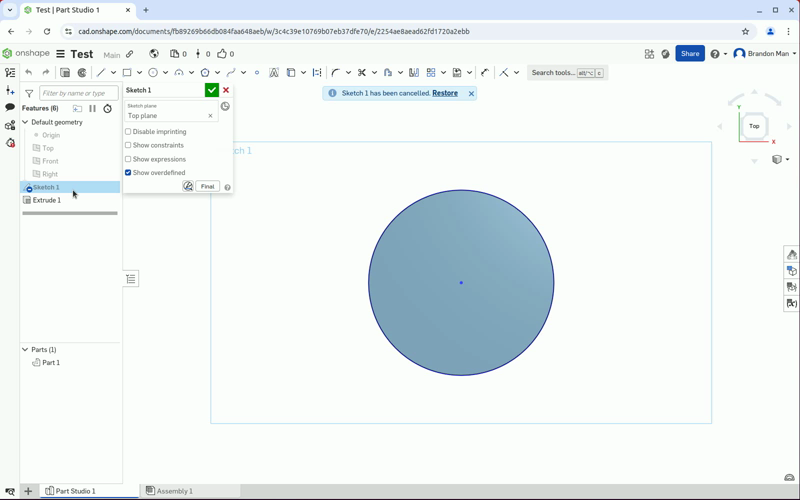
mouse_move(229, 92)
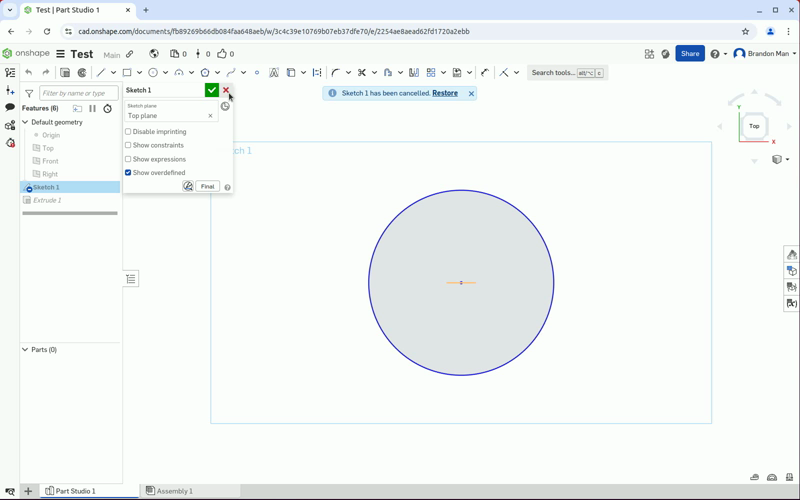
click(229, 92)
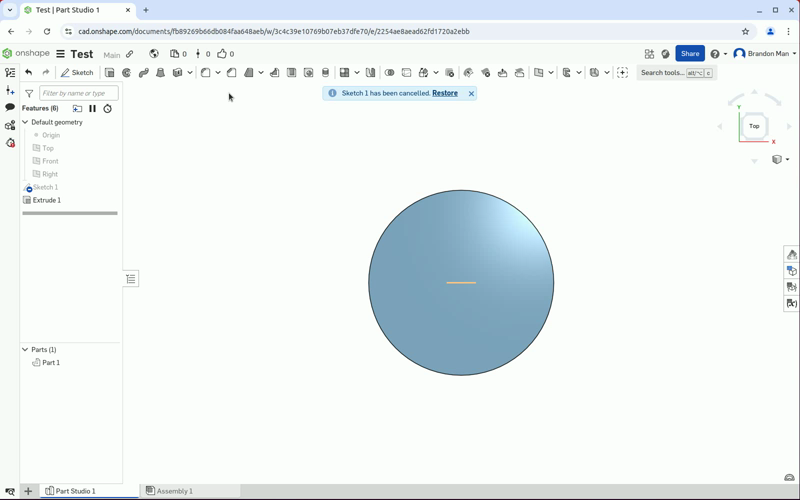
mouse_move(541, 75)
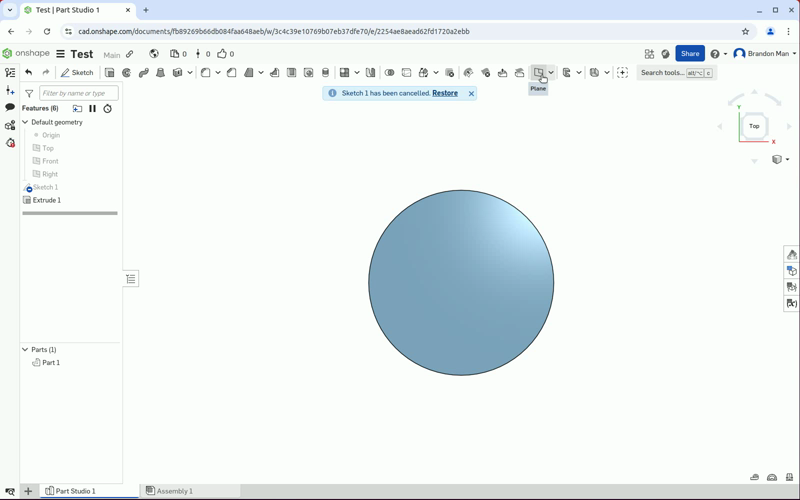
click(541, 75)
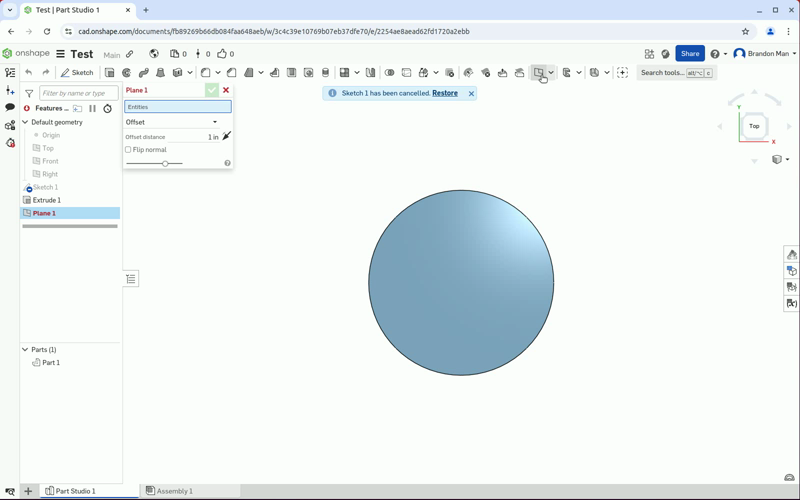
mouse_move(73, 150)
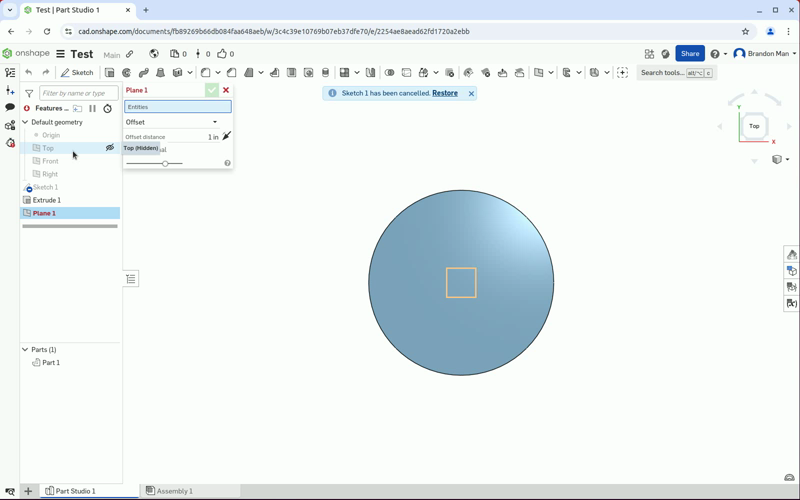
click(73, 150)
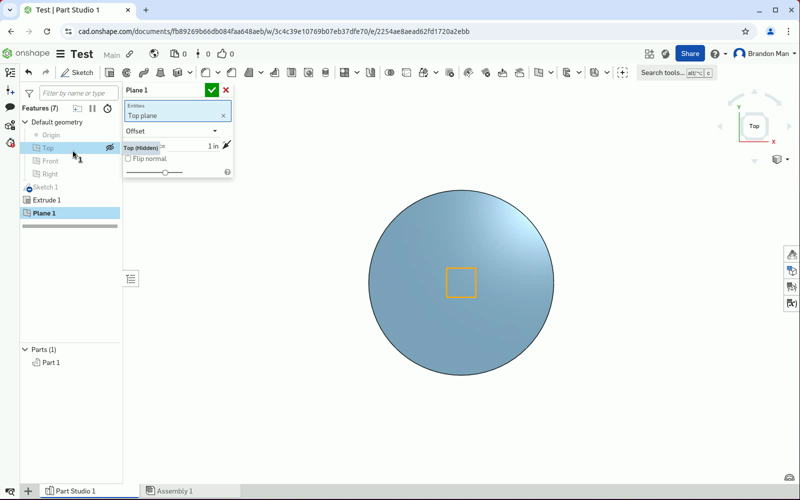
key(tab, 2)
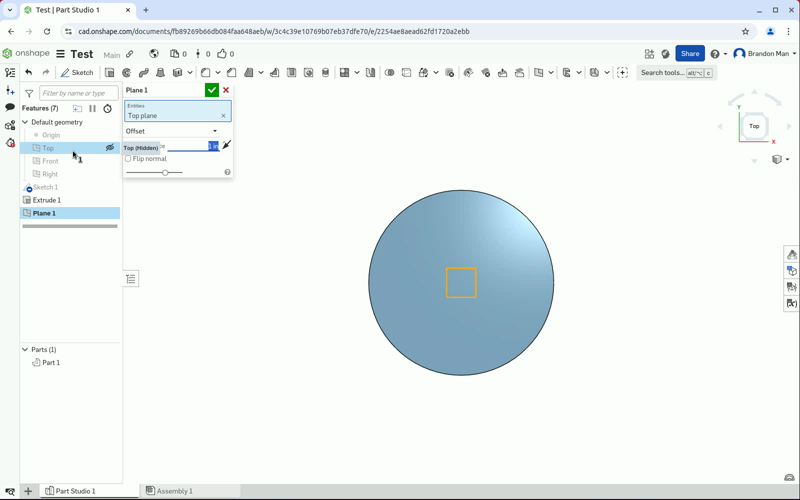
text(4.344)
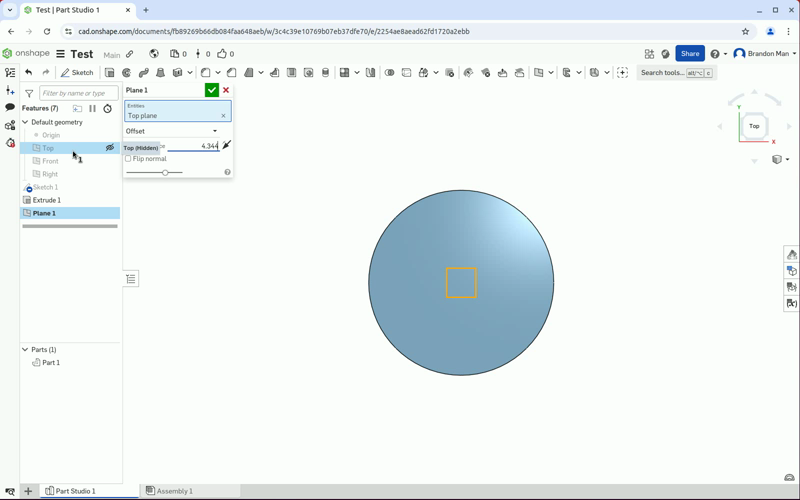
key(enter, 2)
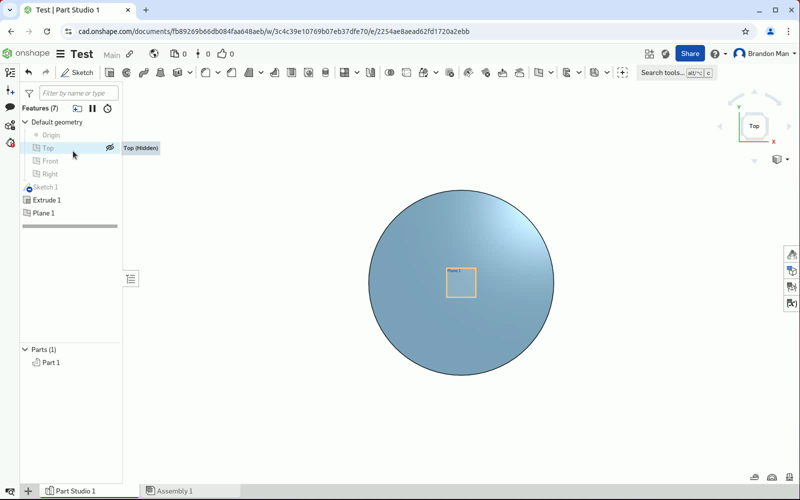
key(shift+s)
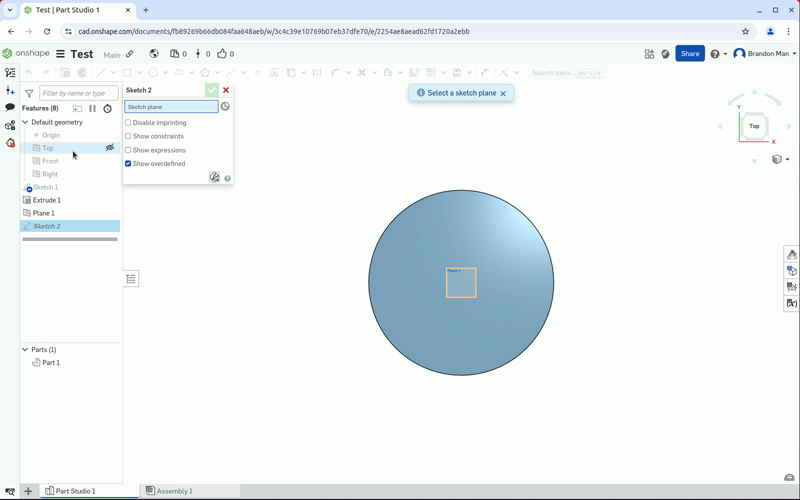
mouse_move(73, 215)
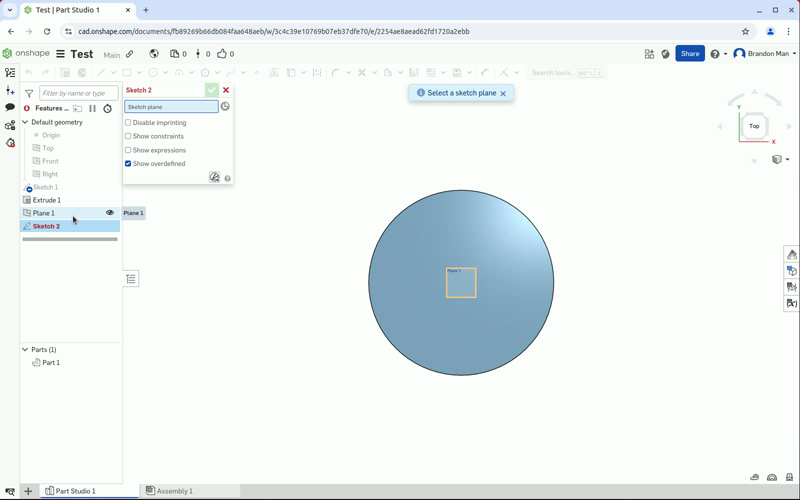
click(73, 215)
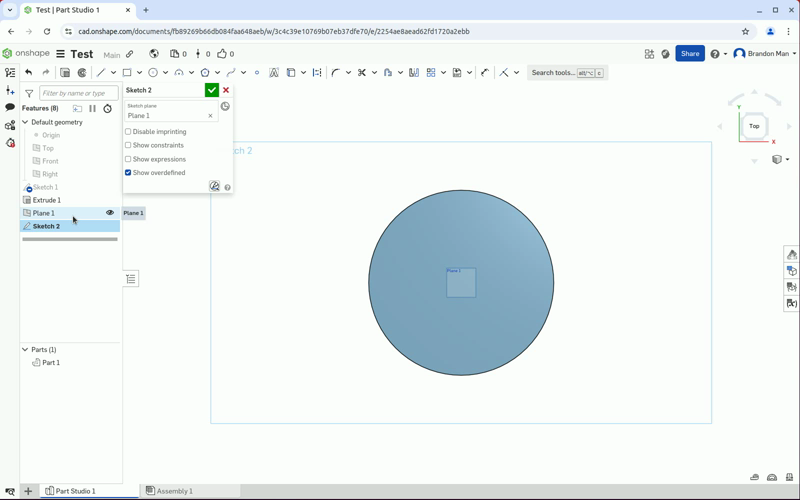
mouse_move(73, 352)
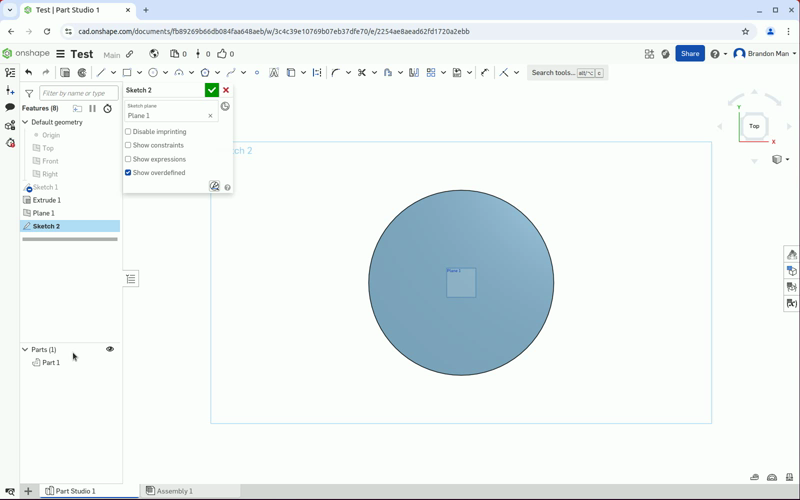
key(y)
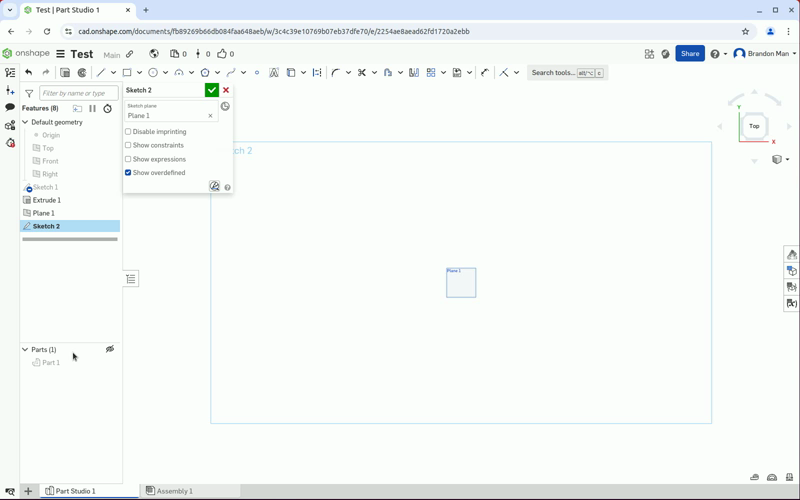
key(c)
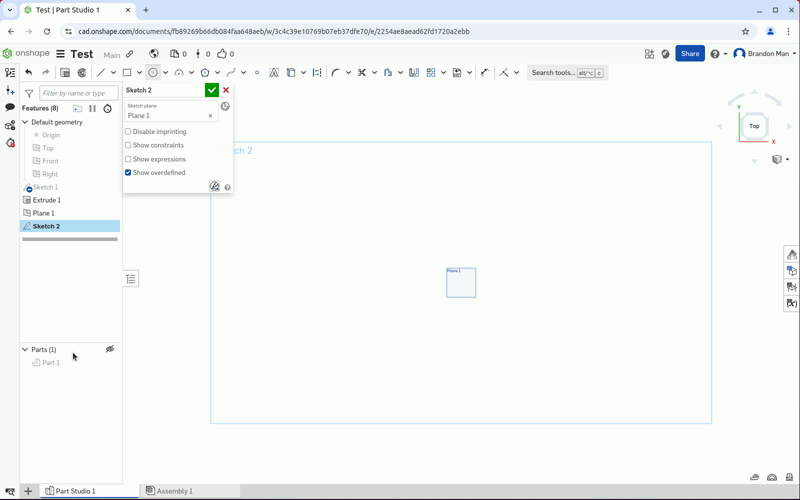
key_down(shift)
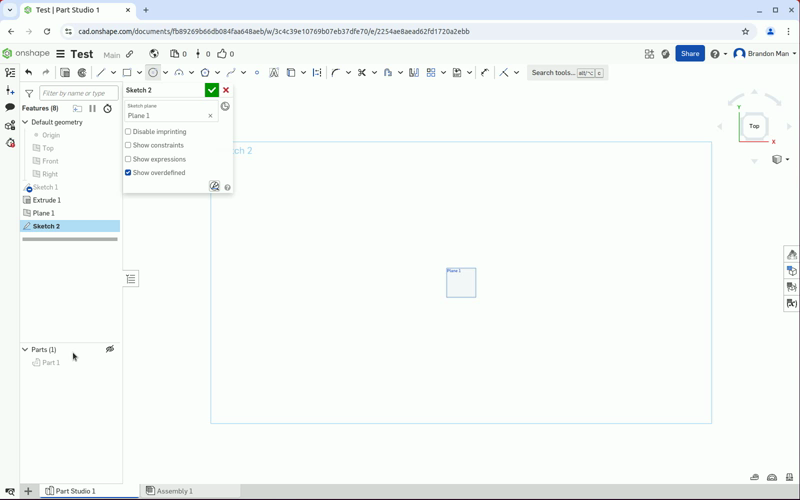
mouse_move(461, 282)
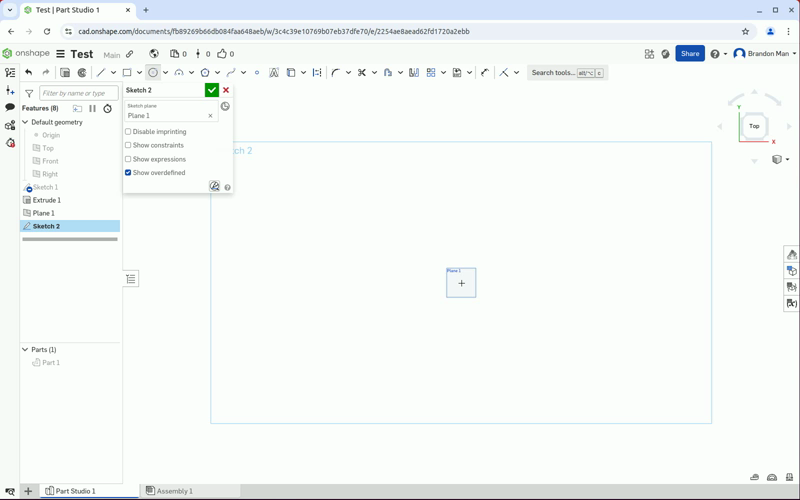
click(461, 282)
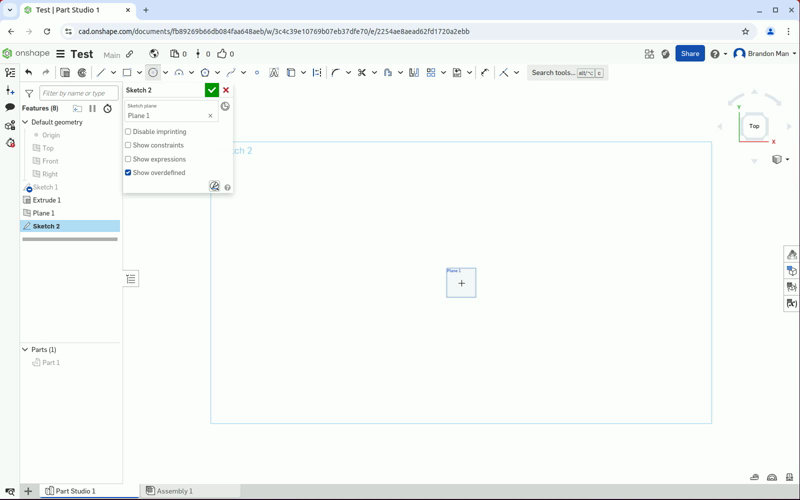
key_up(shift)
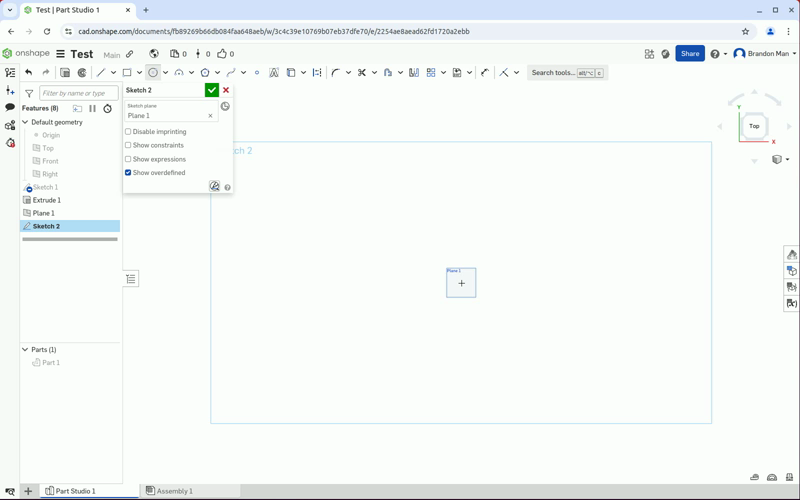
mouse_move(526, 282)
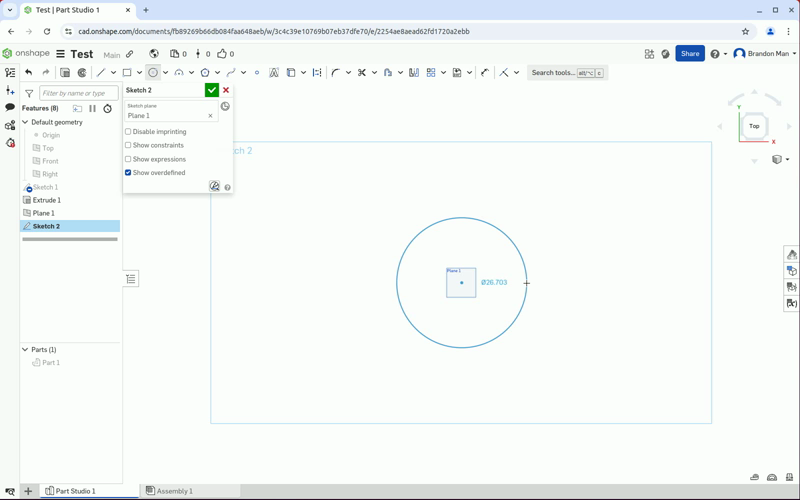
click(526, 282)
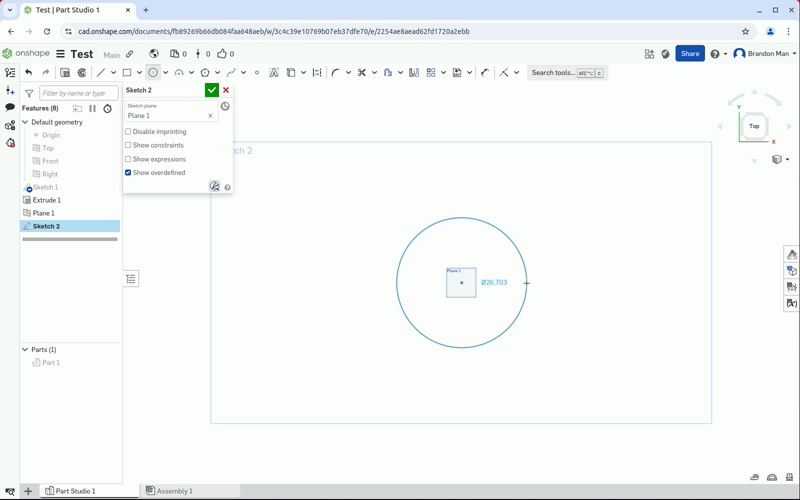
key(esc)
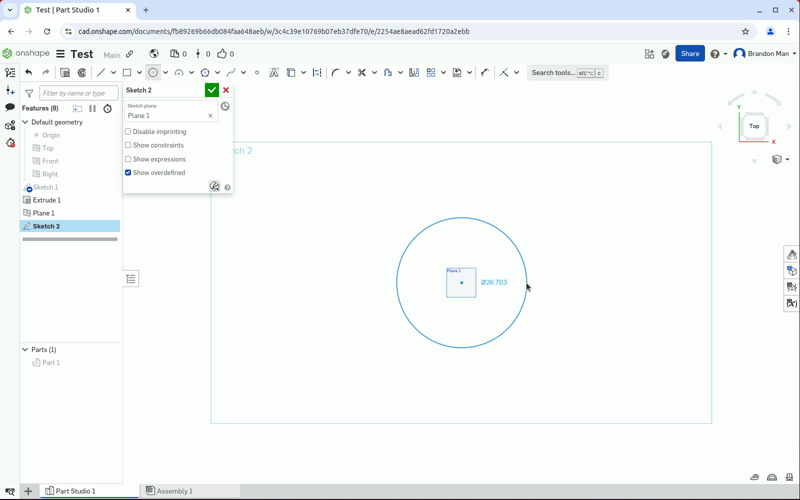
mouse_move(457, 331)
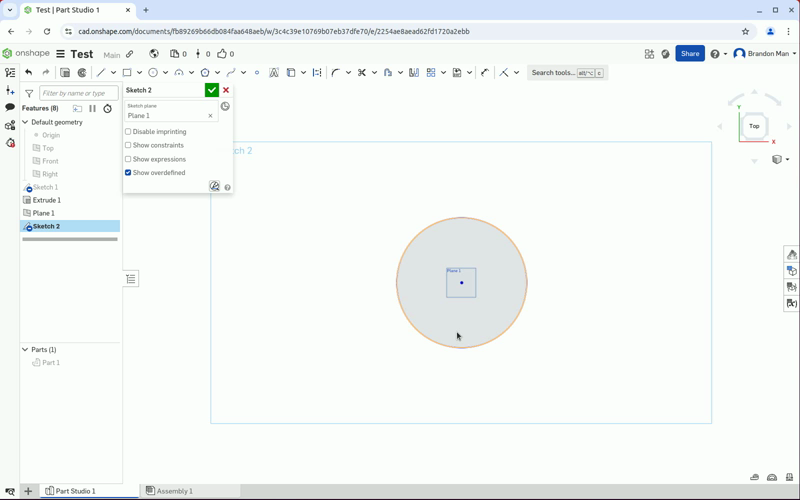
click(457, 331)
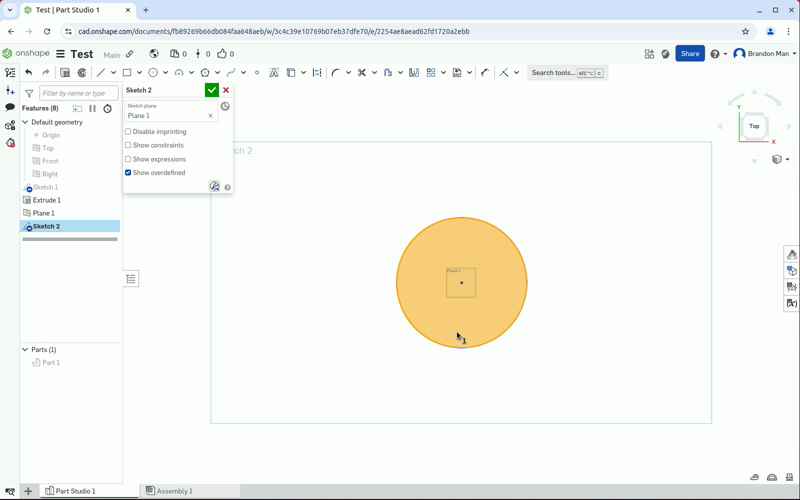
mouse_move(73, 352)
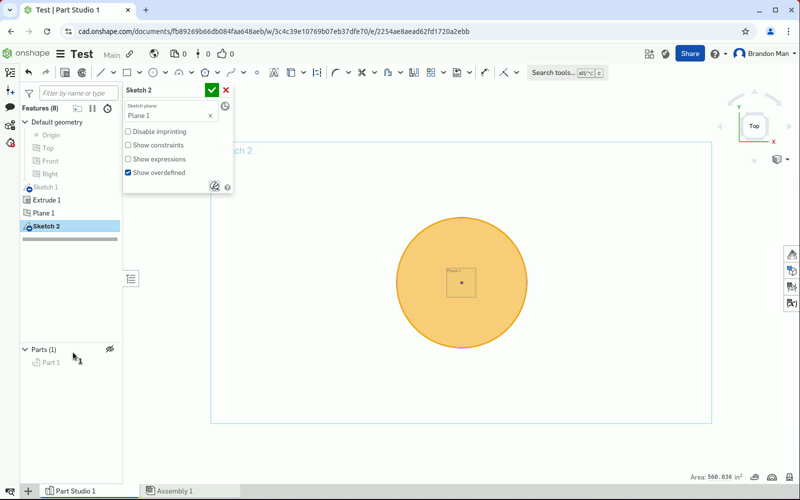
key(shift+y)
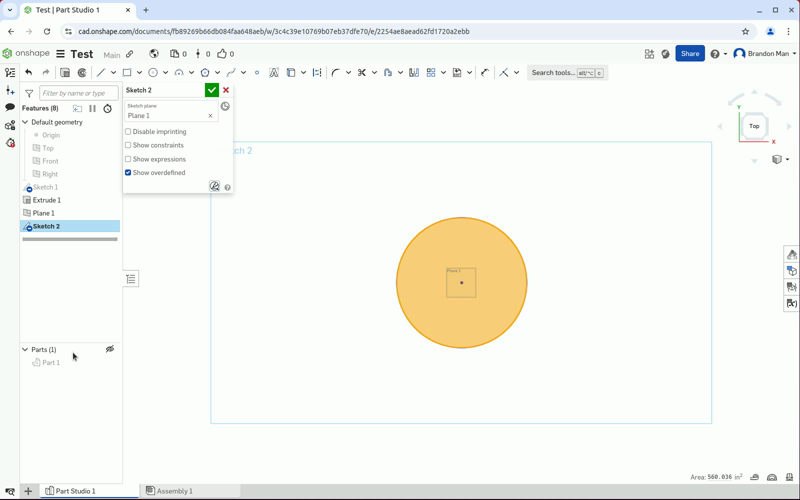
key(shift+e)
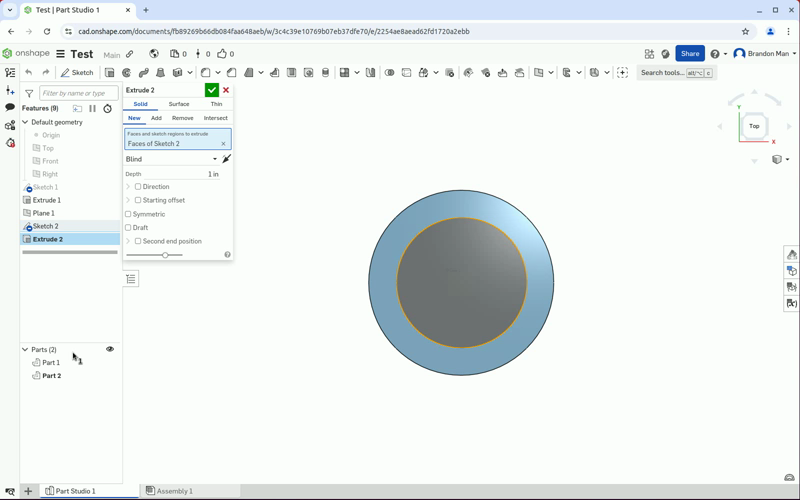
mouse_move(143, 106)
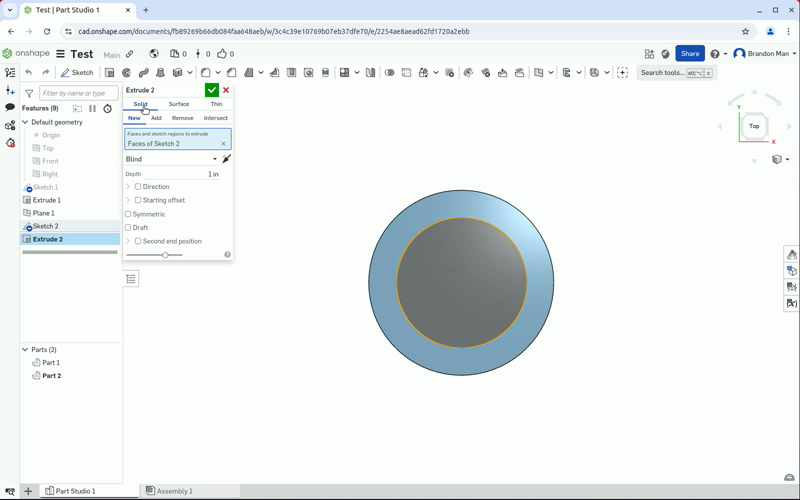
click(143, 106)
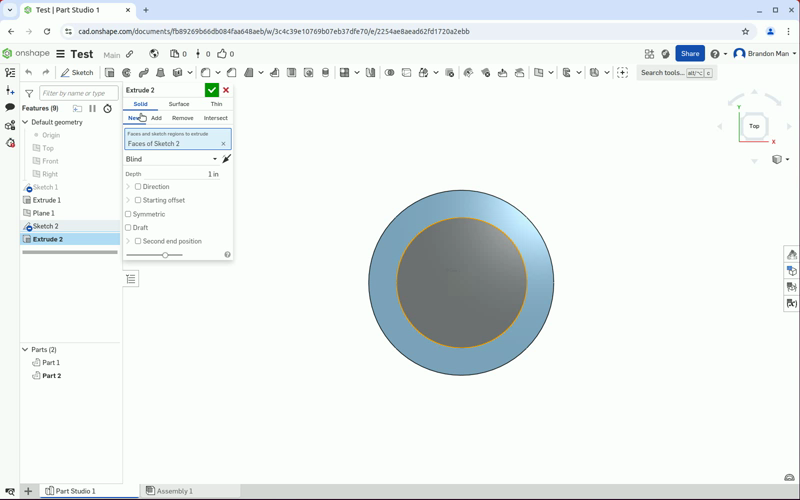
mouse_move(137, 120)
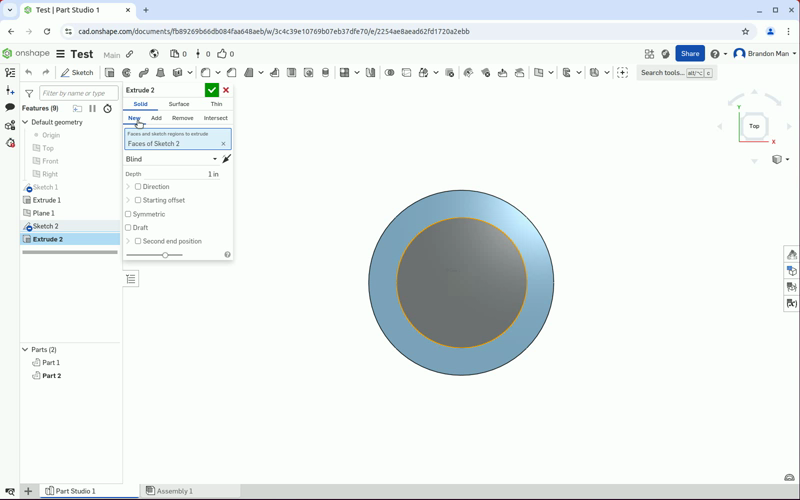
click(137, 120)
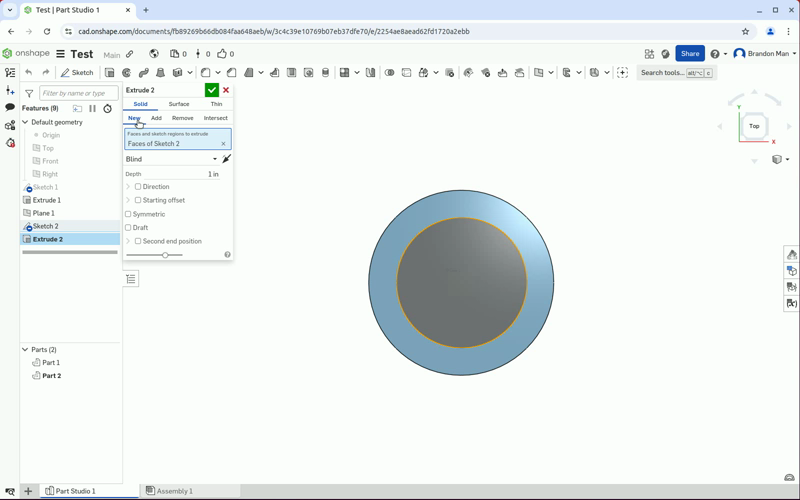
key(tab, 4)
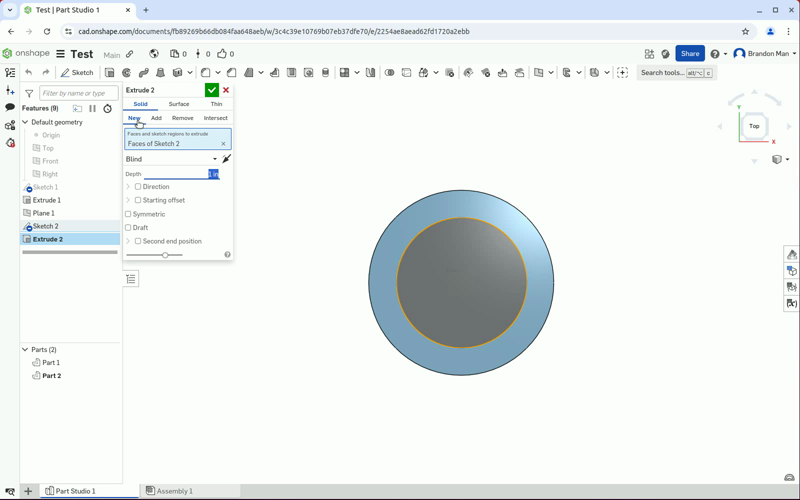
text(18.775)
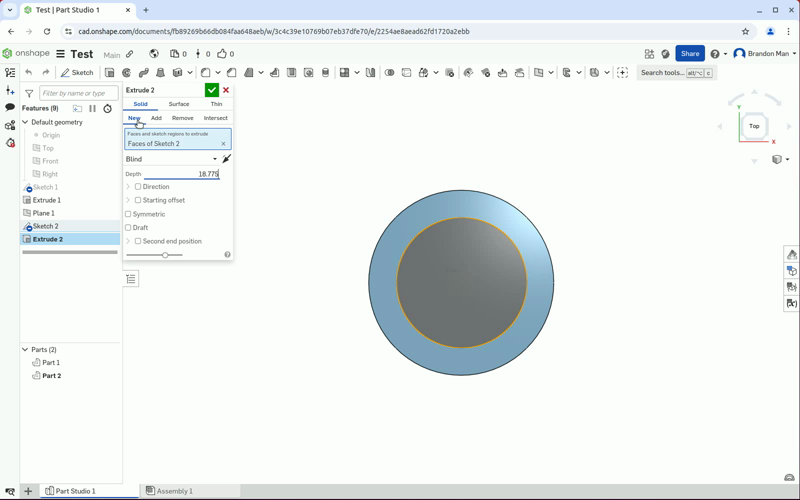
key(enter)
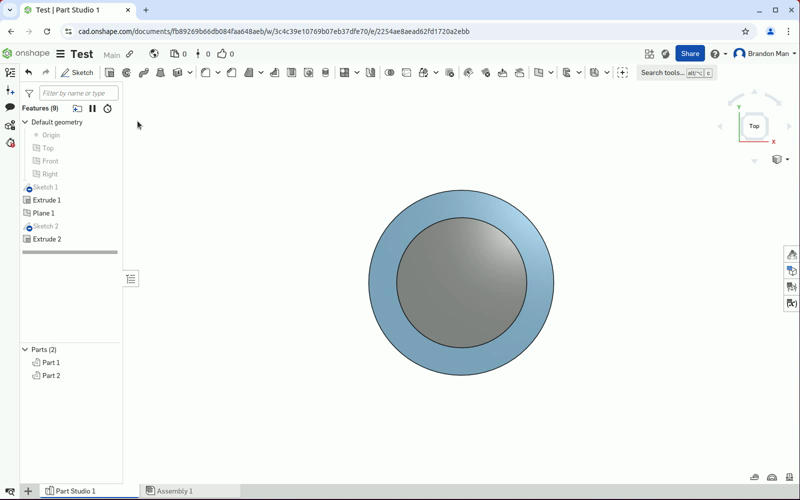
key(shift+h)
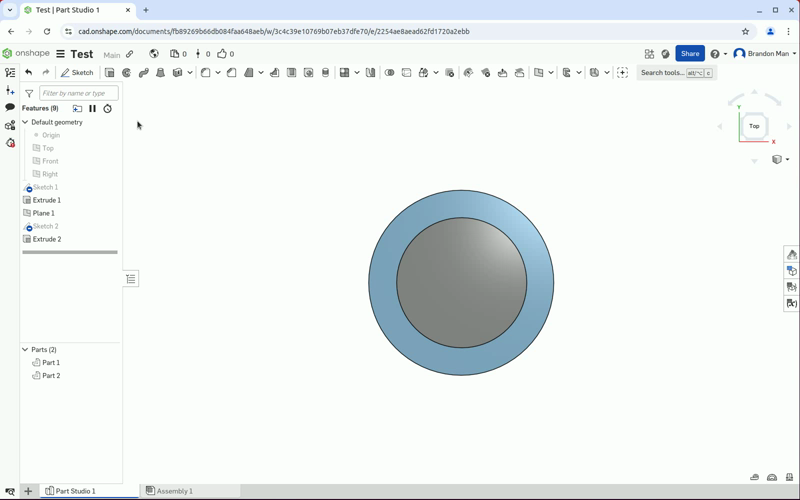
key(shift+h)
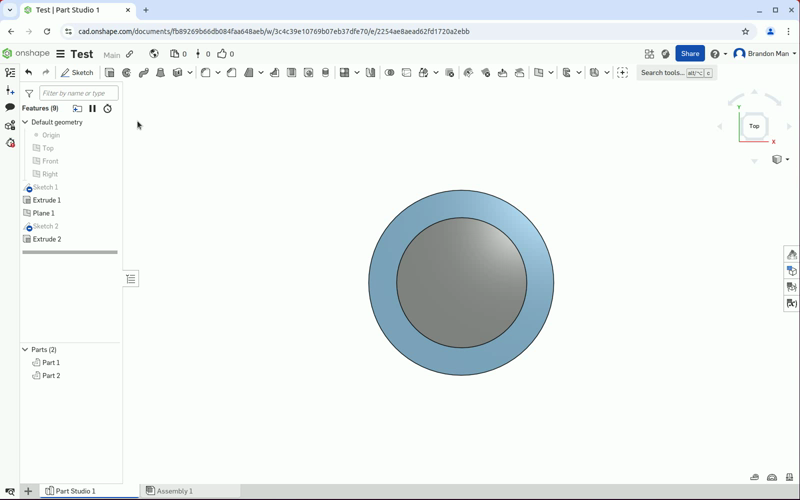
mouse_move(73, 189)
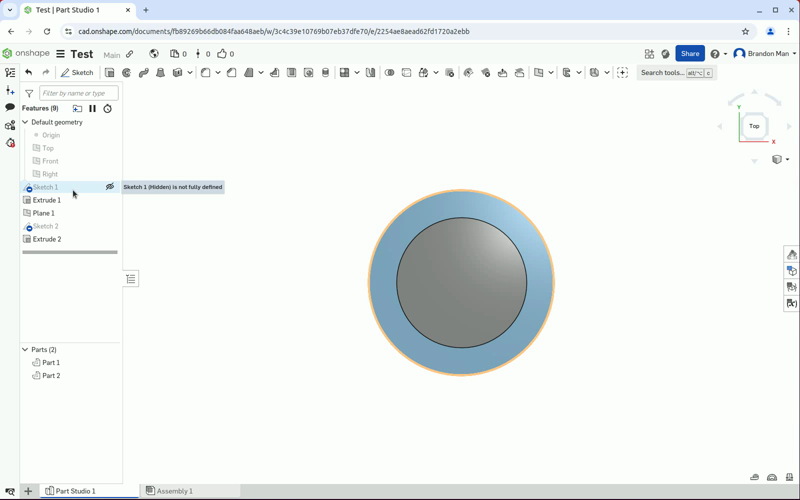
click(73, 189)
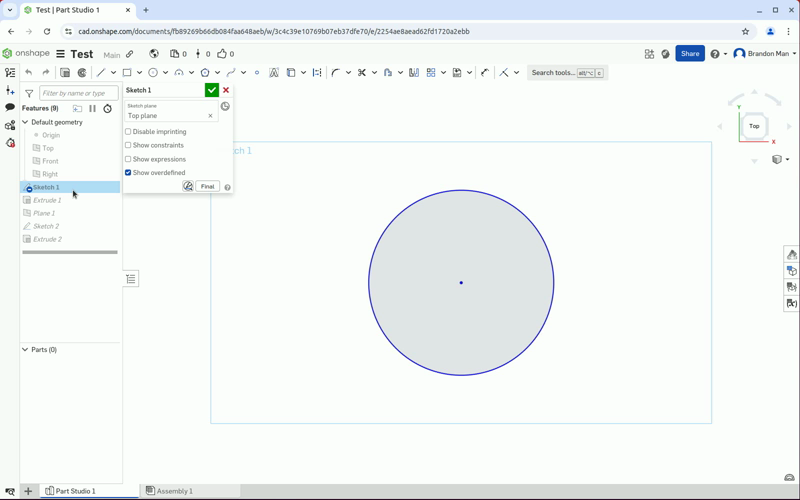
mouse_move(229, 92)
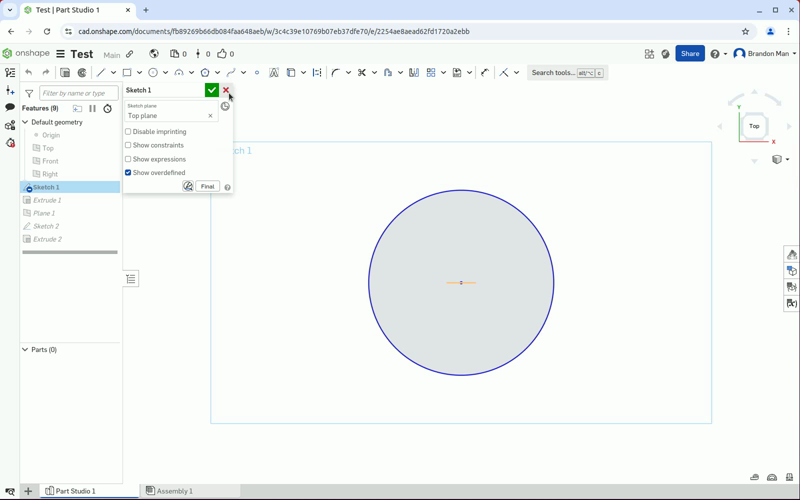
click(229, 92)
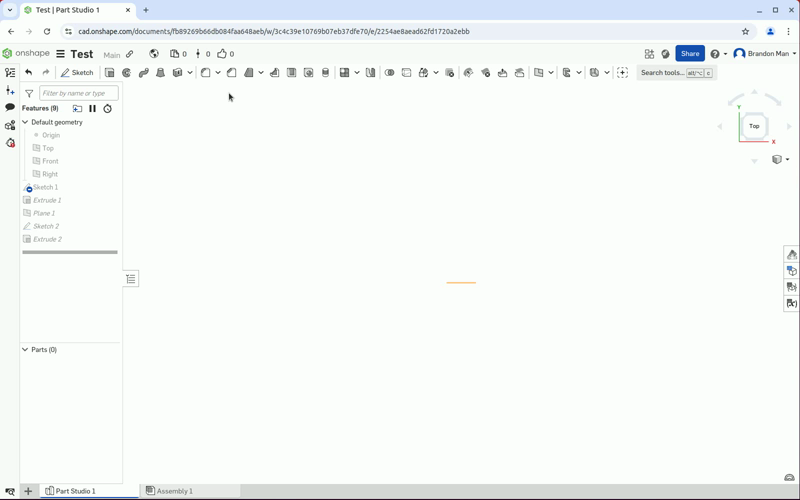
mouse_move(541, 75)
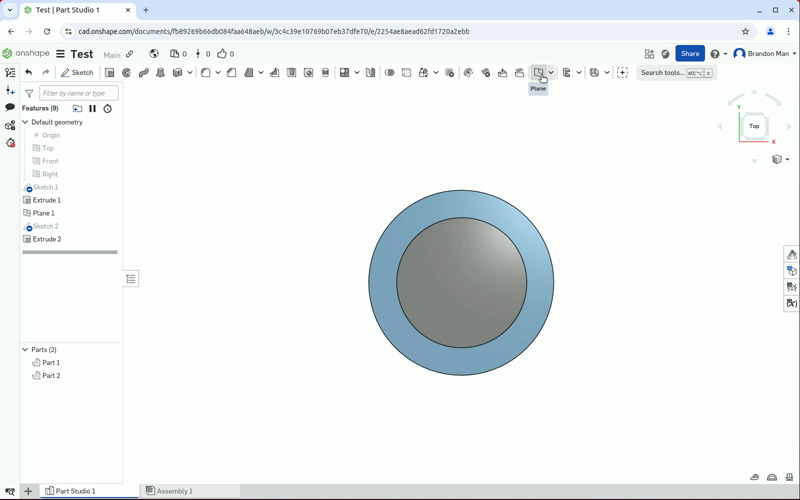
click(541, 75)
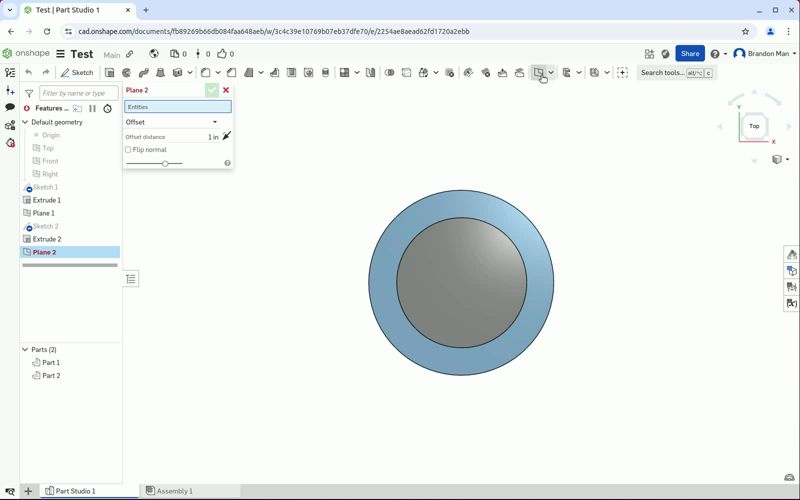
mouse_move(73, 150)
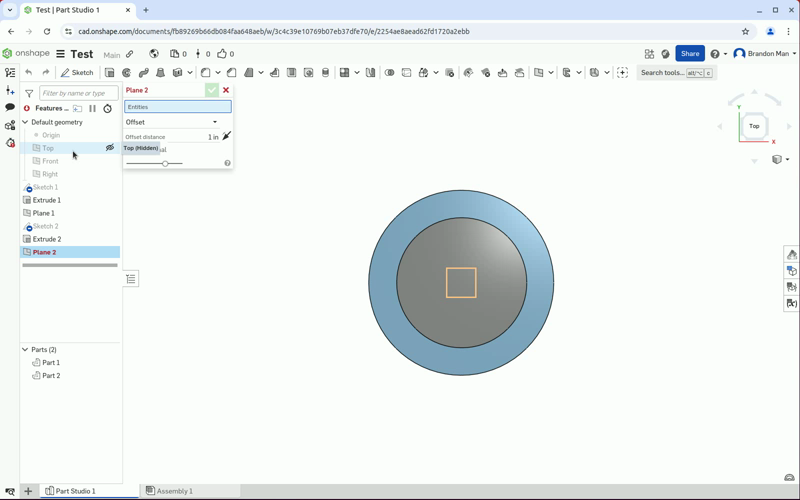
click(73, 150)
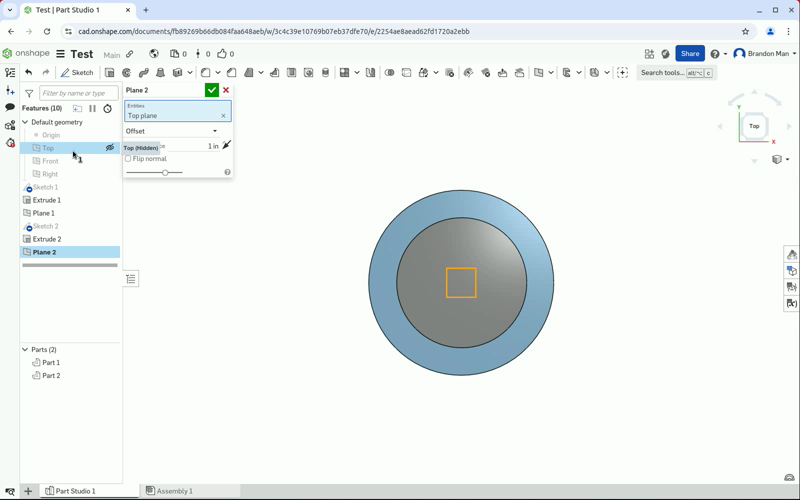
key(tab, 2)
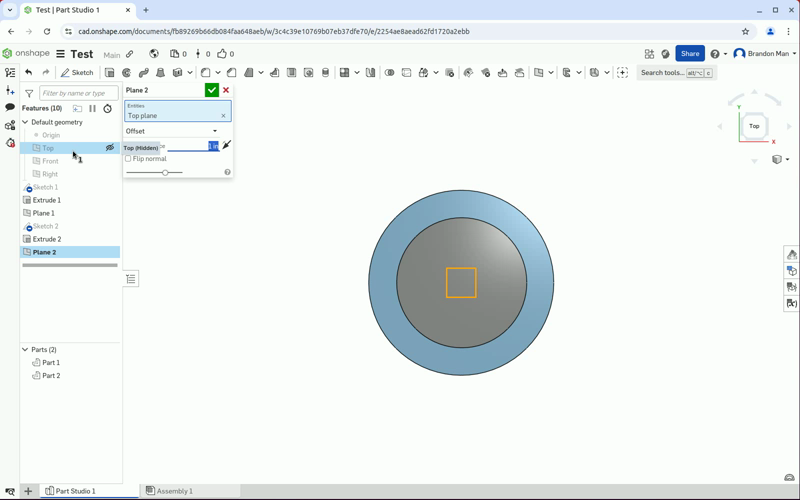
text(23.108)
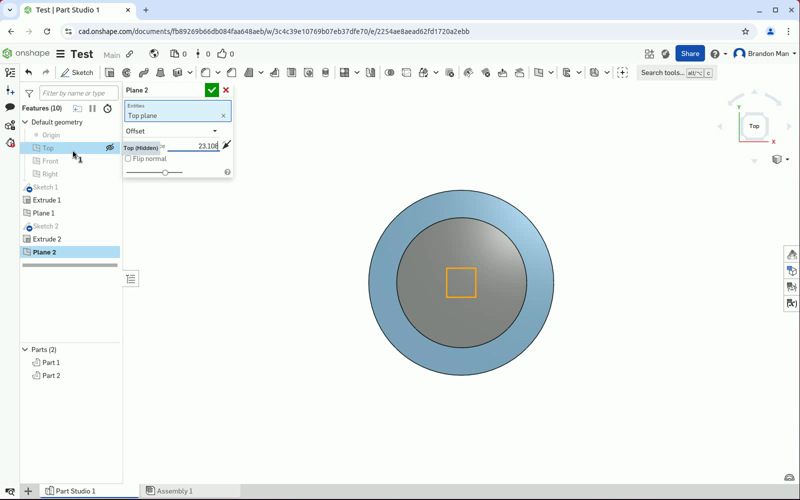
key(enter, 2)
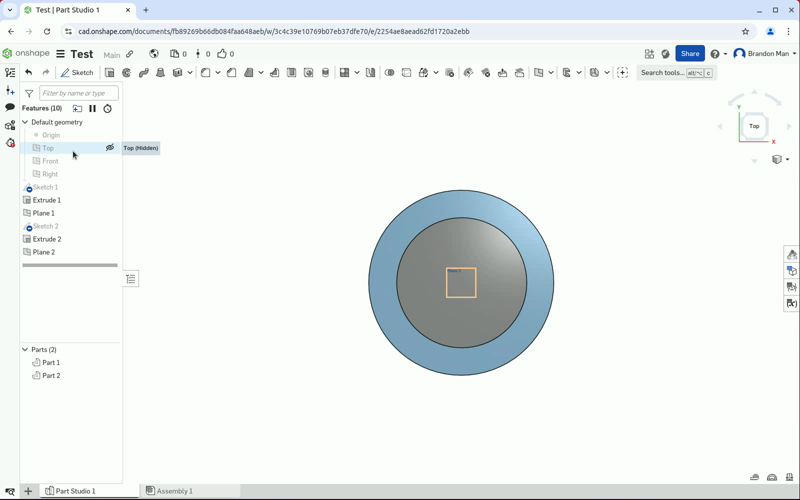
key(shift+s)
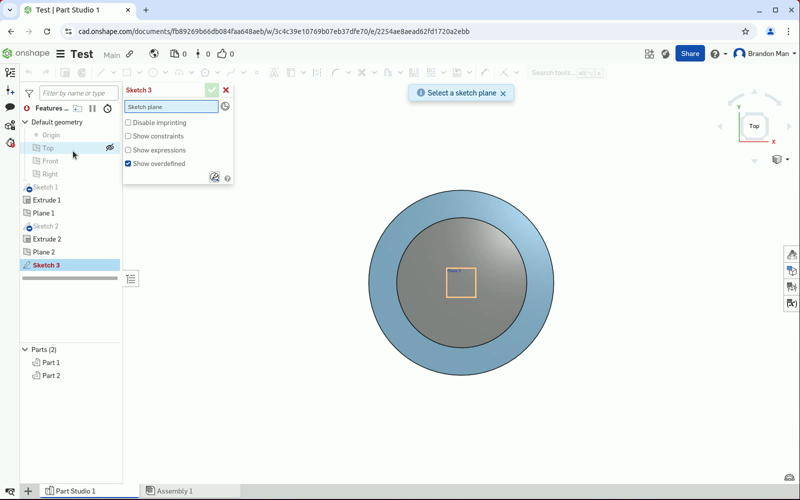
mouse_move(73, 254)
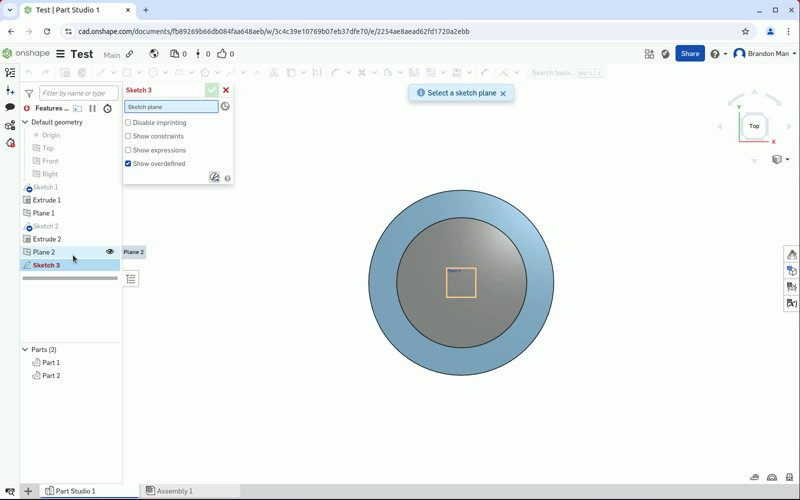
click(73, 254)
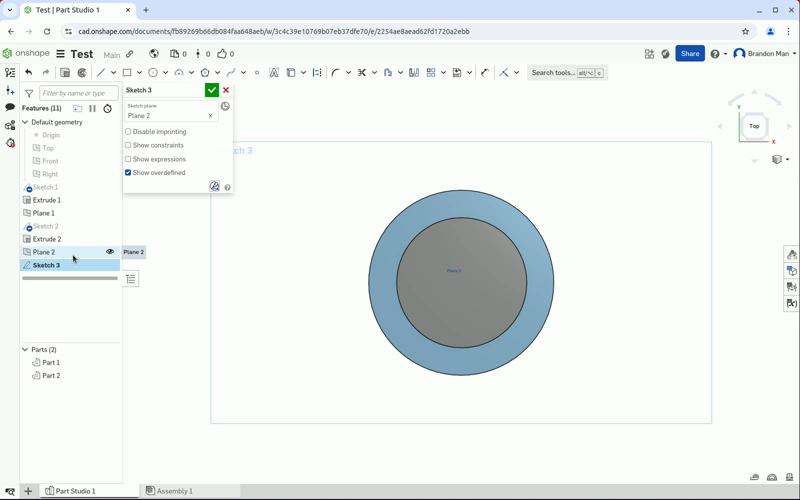
mouse_move(73, 352)
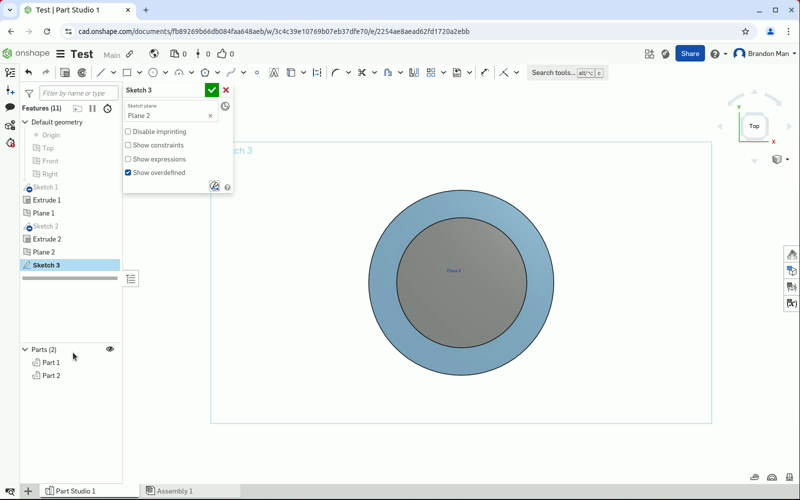
key(y)
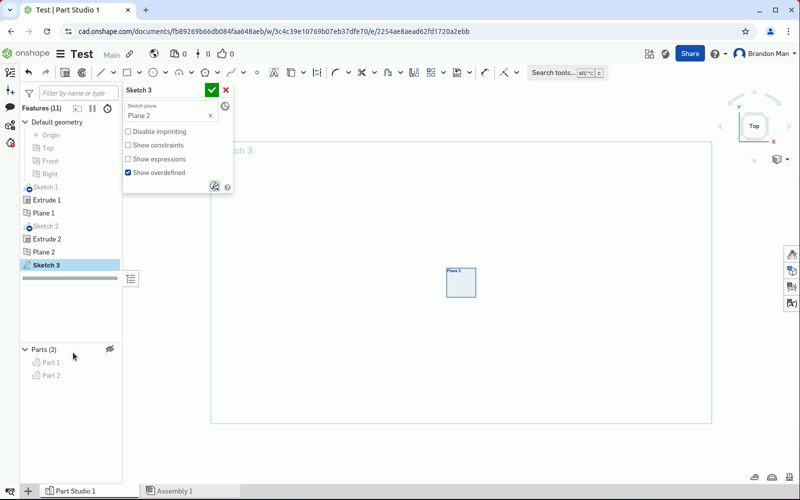
key(c)
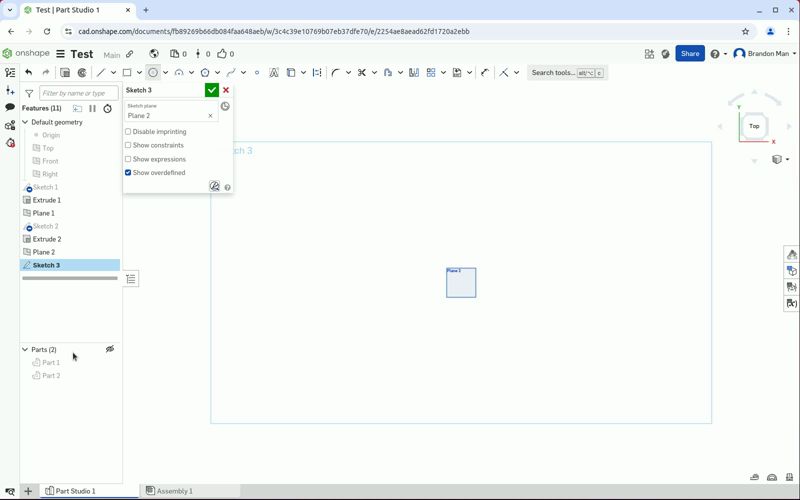
key_down(shift)
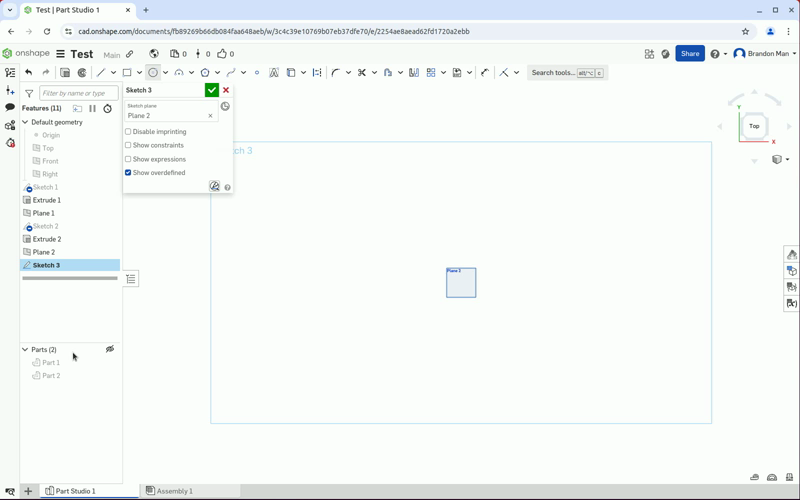
mouse_move(461, 282)
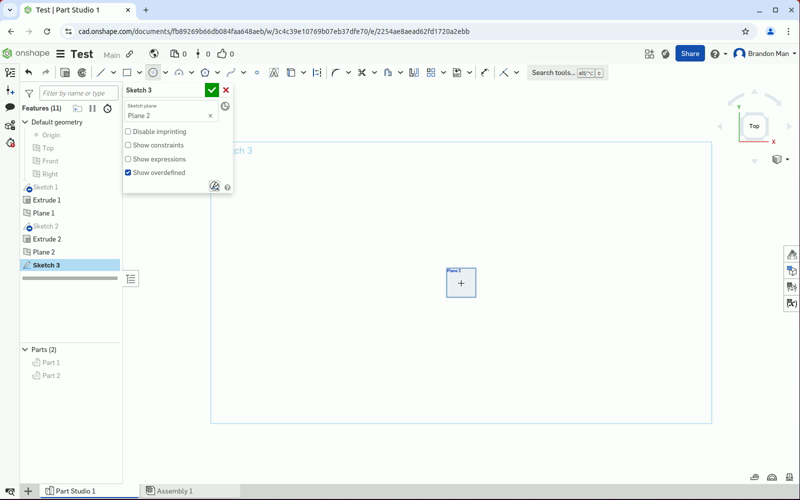
click(461, 282)
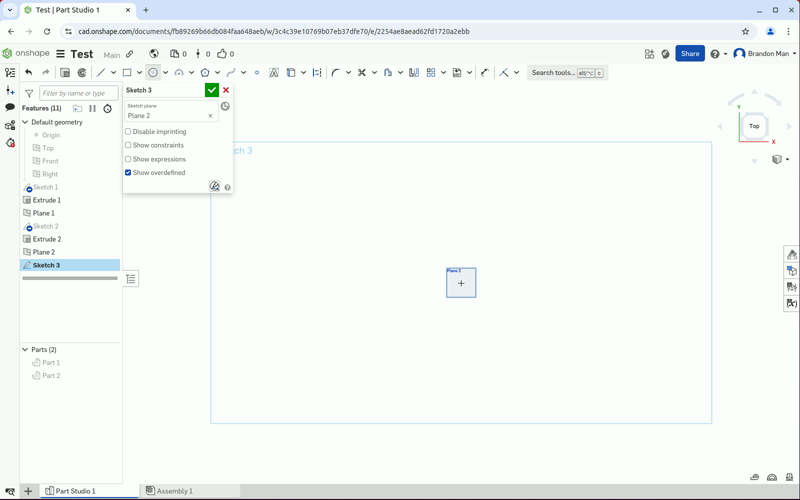
key_up(shift)
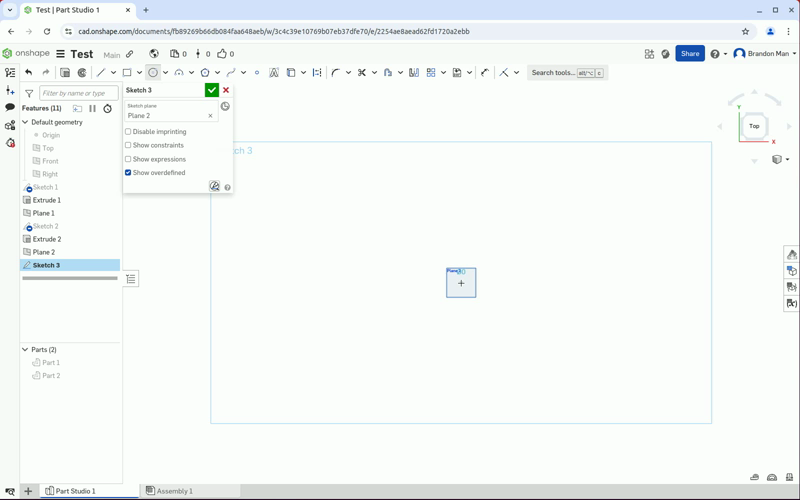
mouse_move(492, 282)
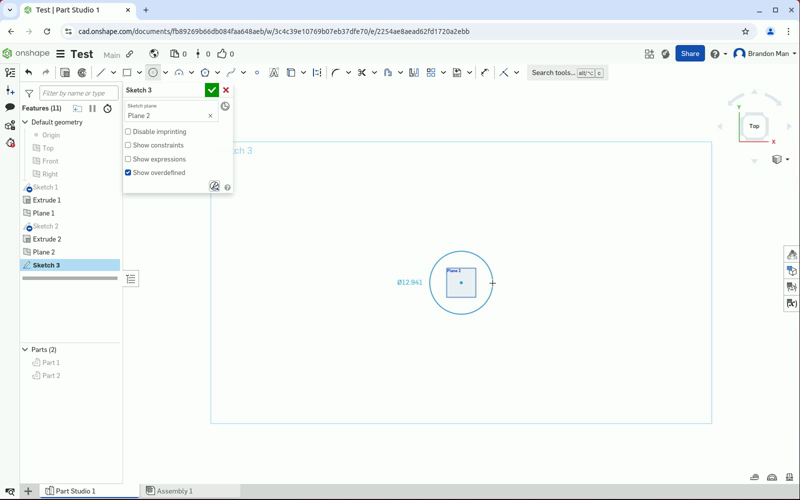
click(492, 282)
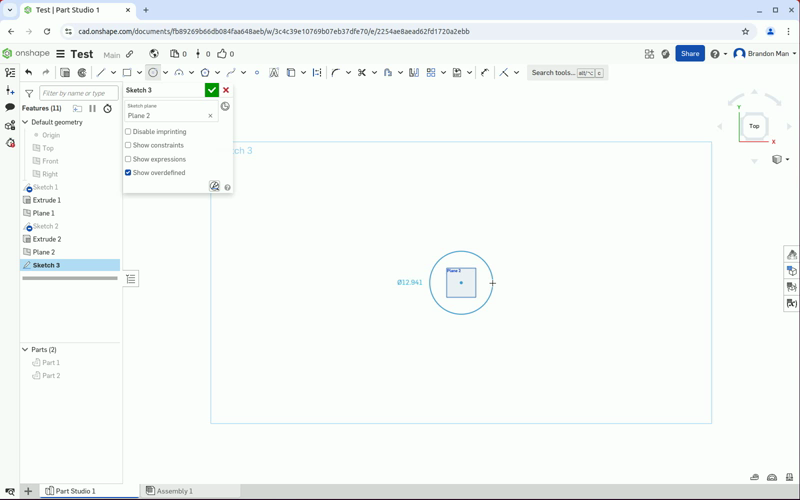
key(esc)
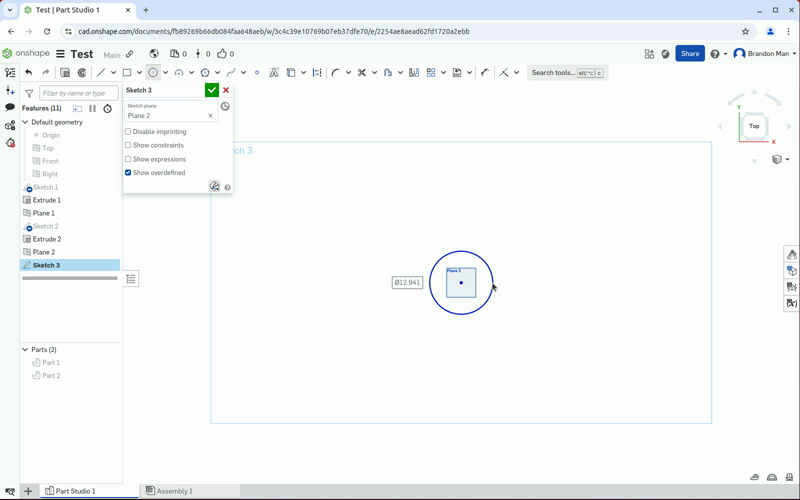
mouse_move(487, 291)
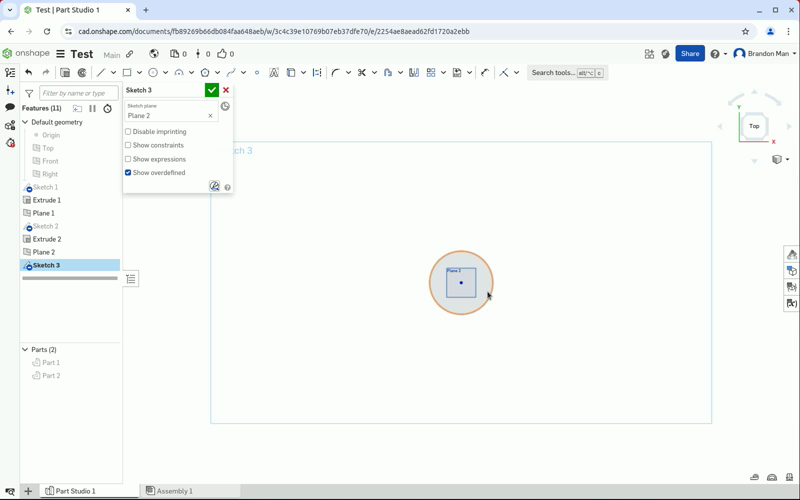
click(487, 291)
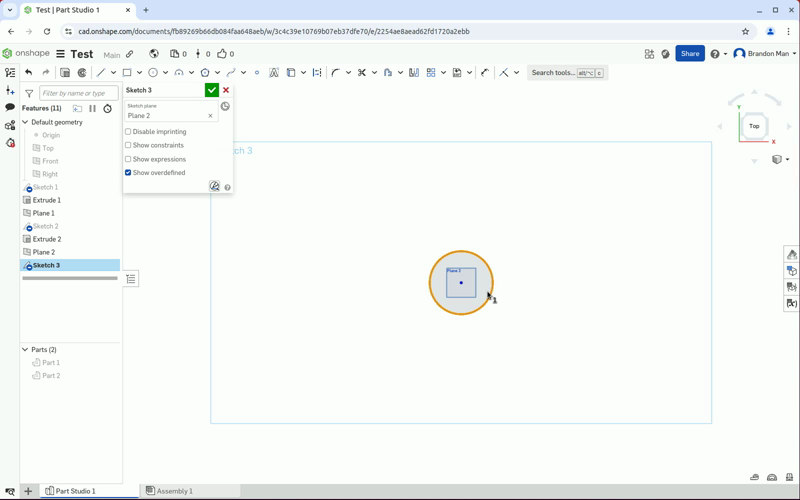
mouse_move(73, 352)
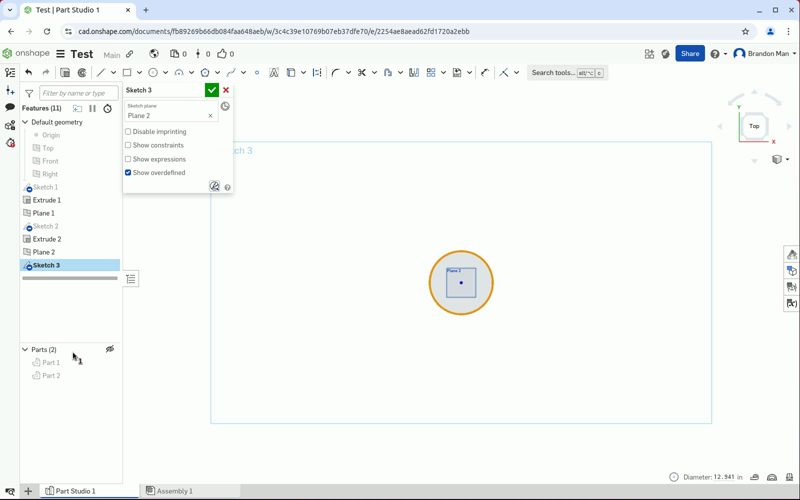
key(shift+y)
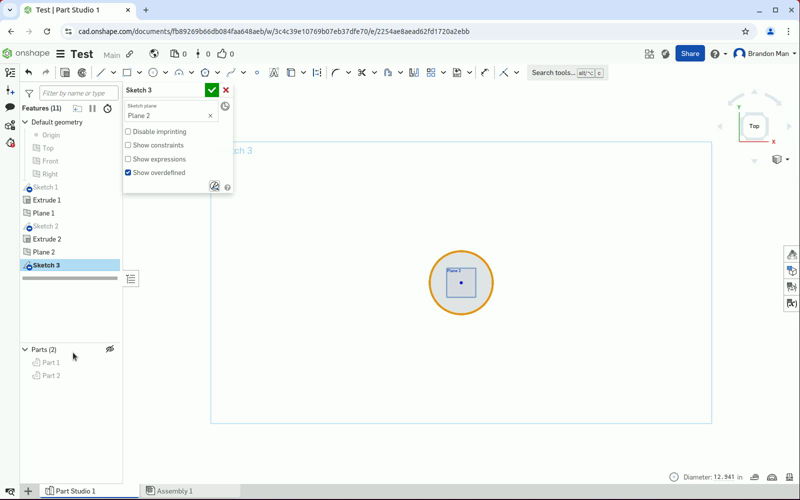
key(shift+e)
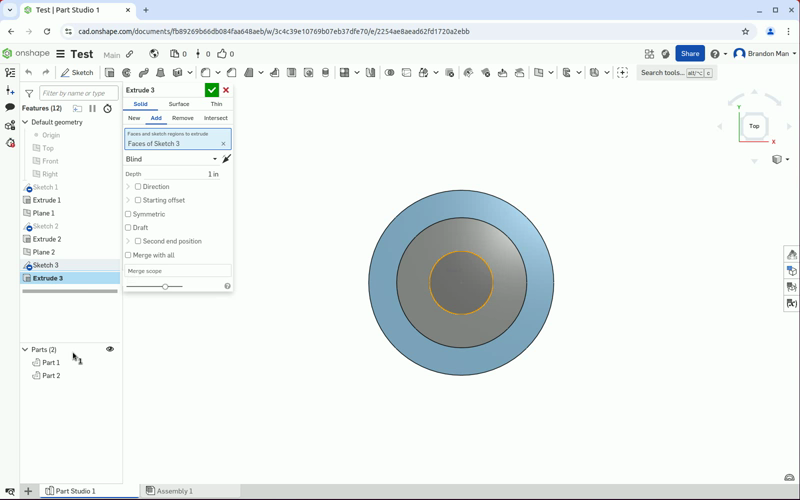
mouse_move(143, 106)
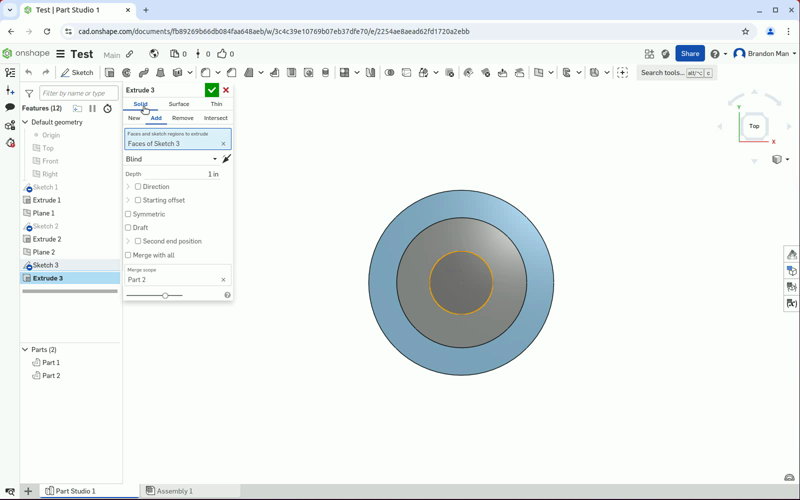
click(143, 106)
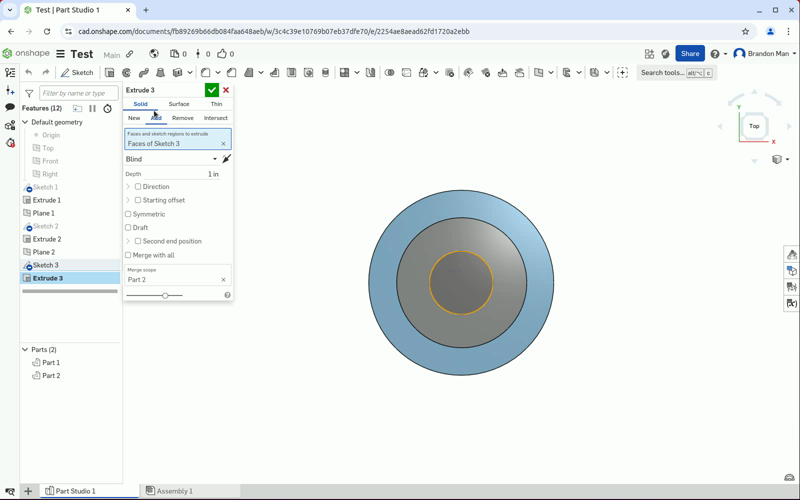
mouse_move(186, 120)
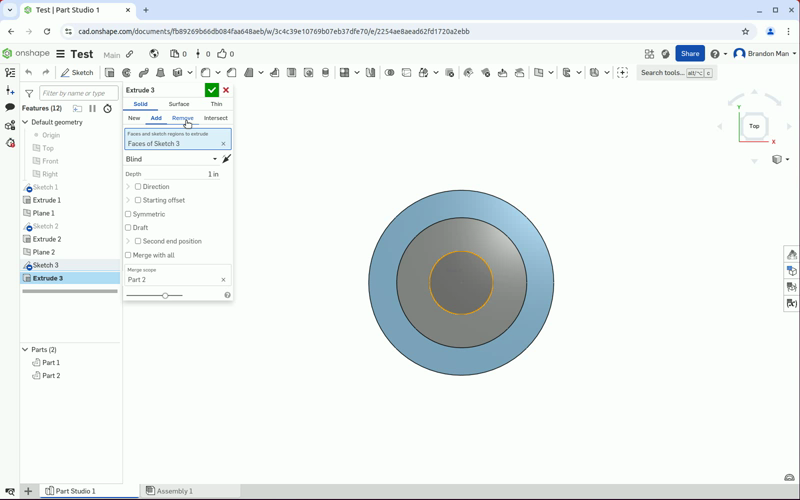
click(186, 120)
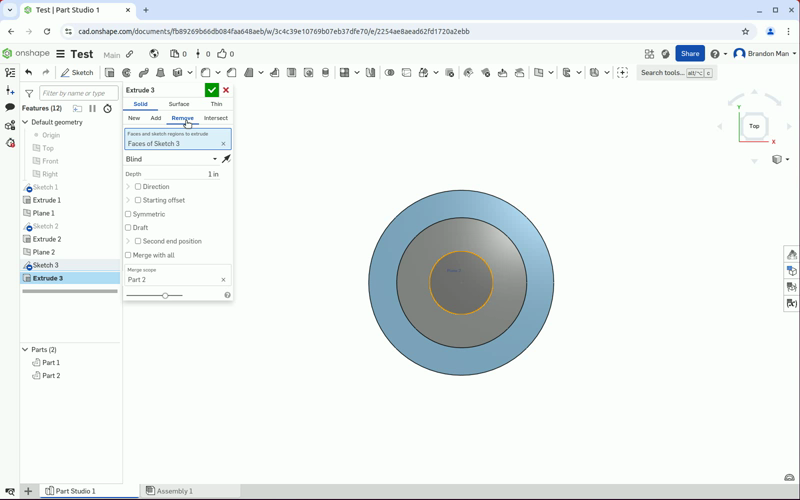
key(tab, 4)
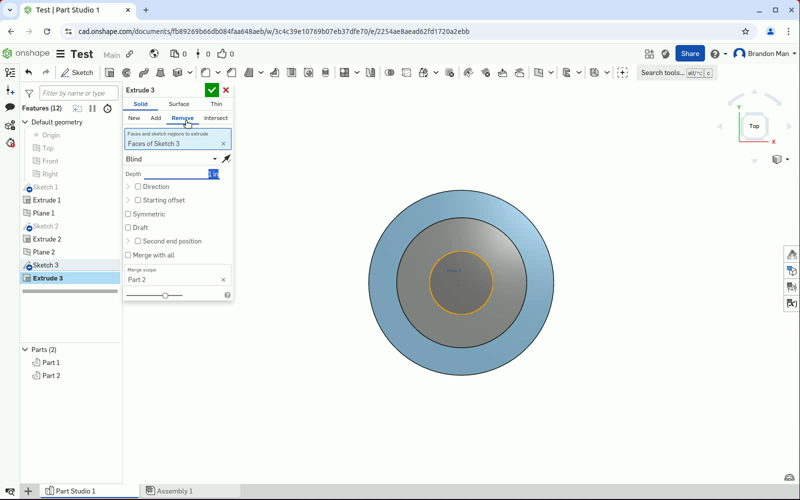
text(18.775)
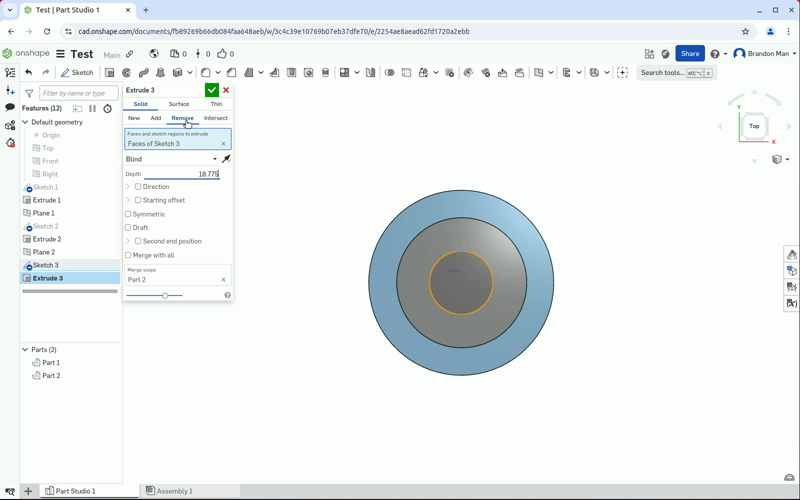
key(tab, 6)
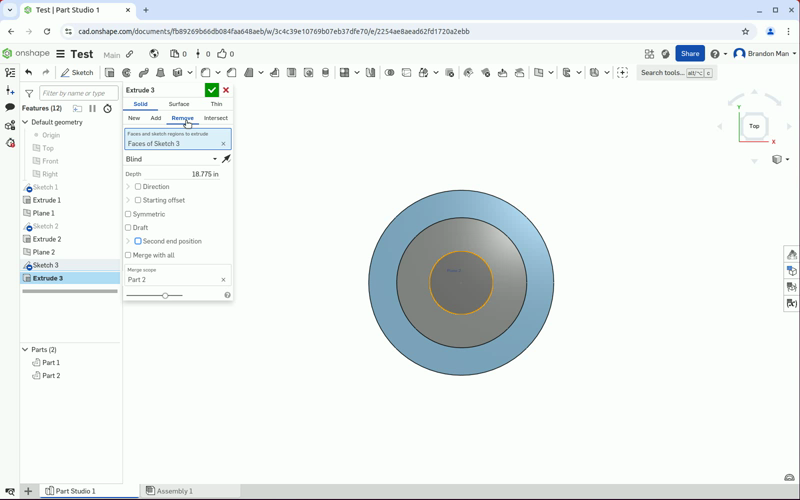
key(space)
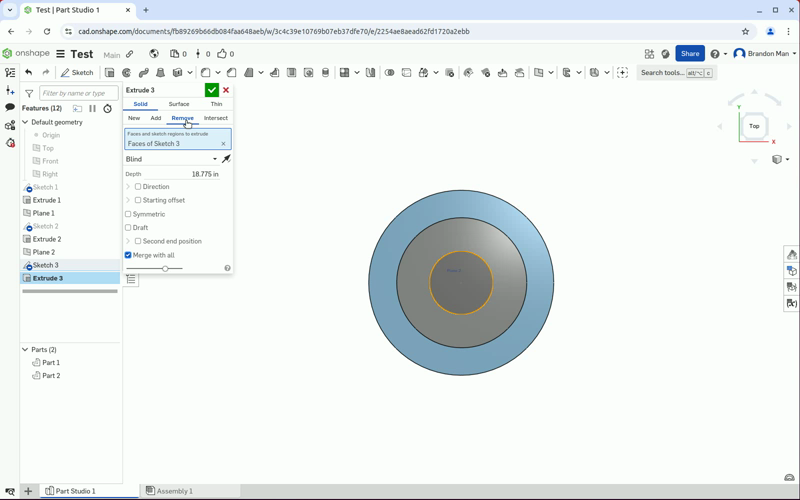
key(enter)
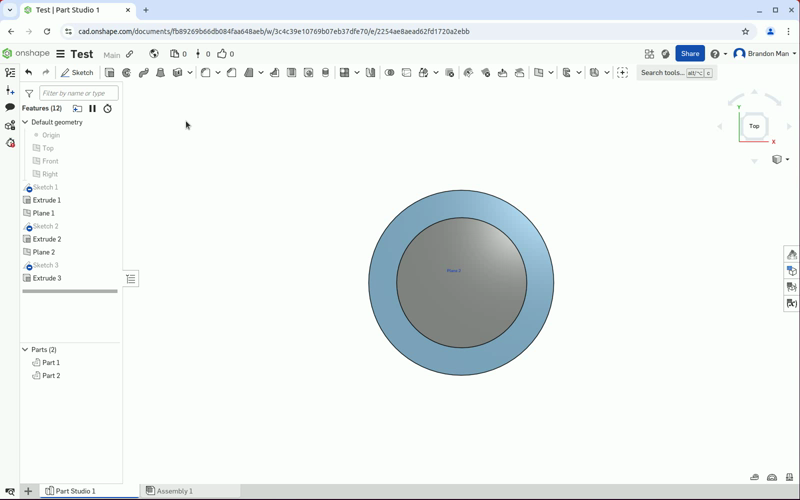
key(shift+h)
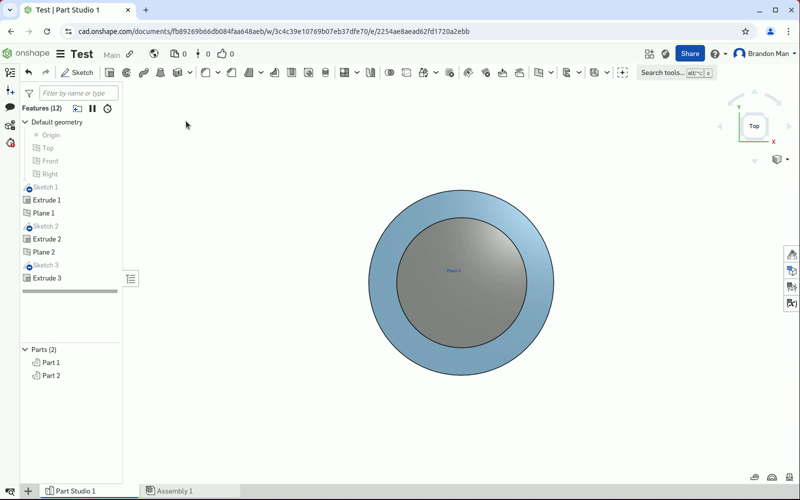
key(shift+h)
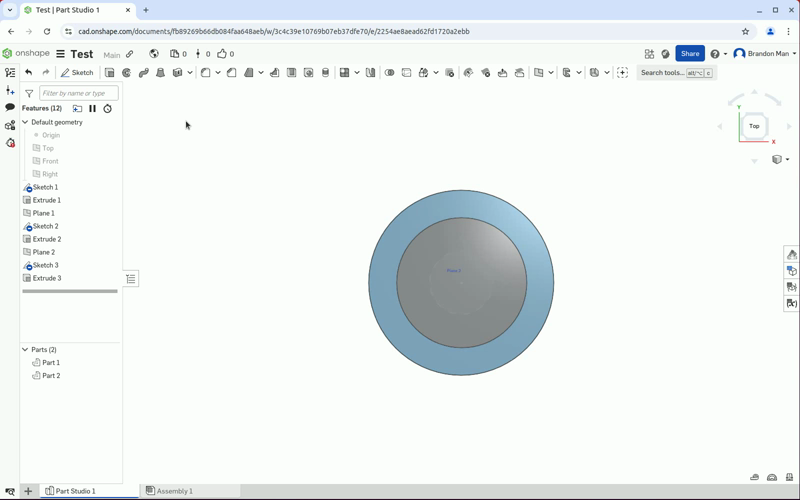
key(shift+7)
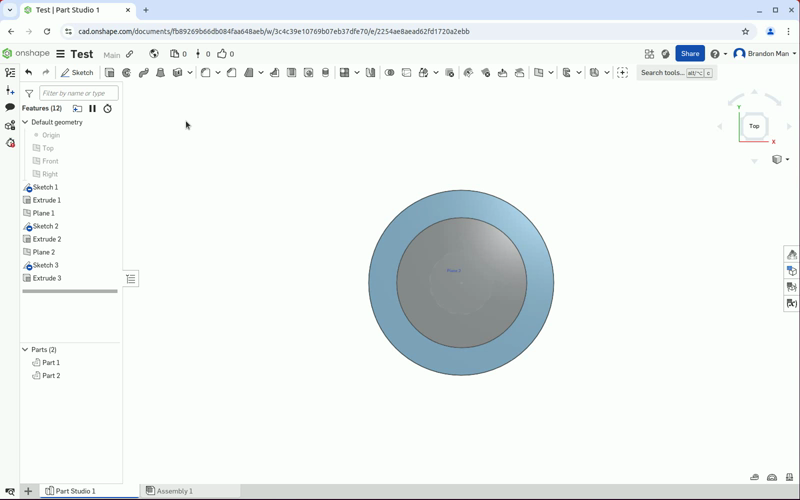
key(up, 3)
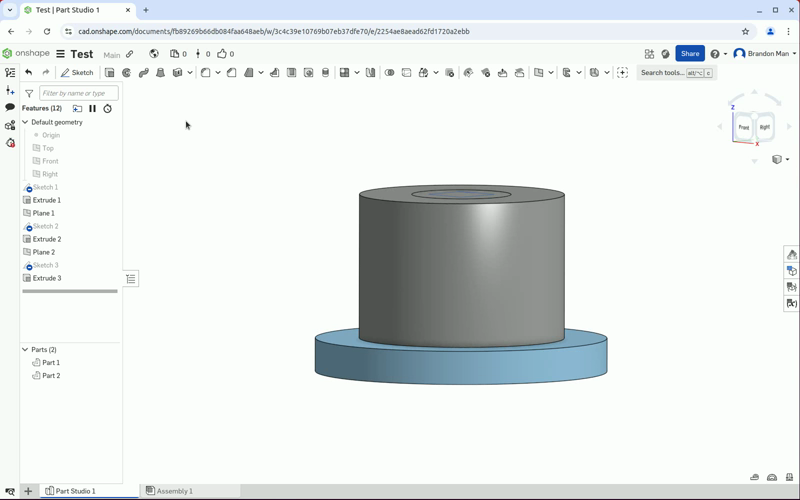
key(left, 3)
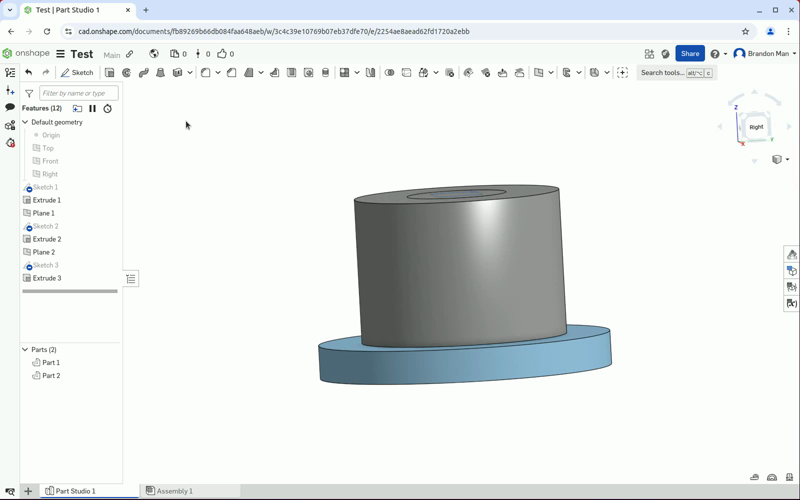
key(right, 3)
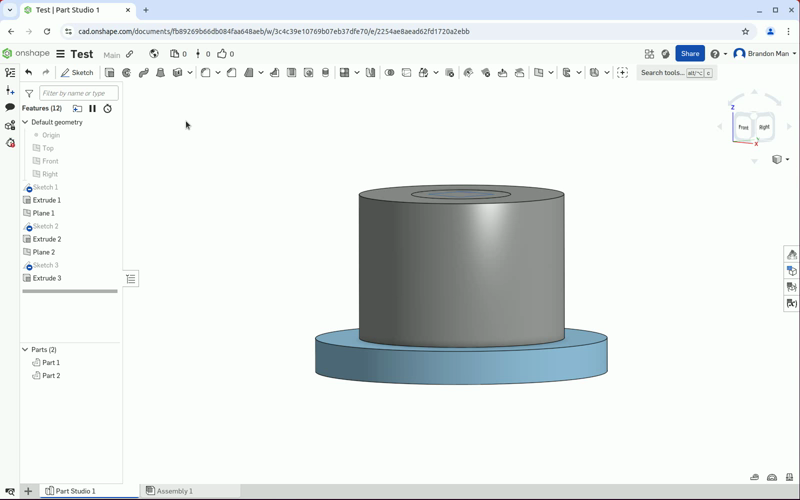
key(down, 3)
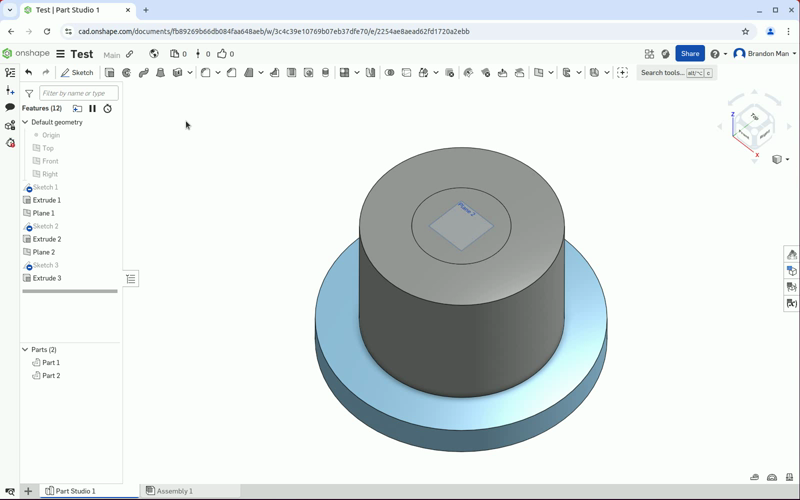
mouse_move(73, 189)
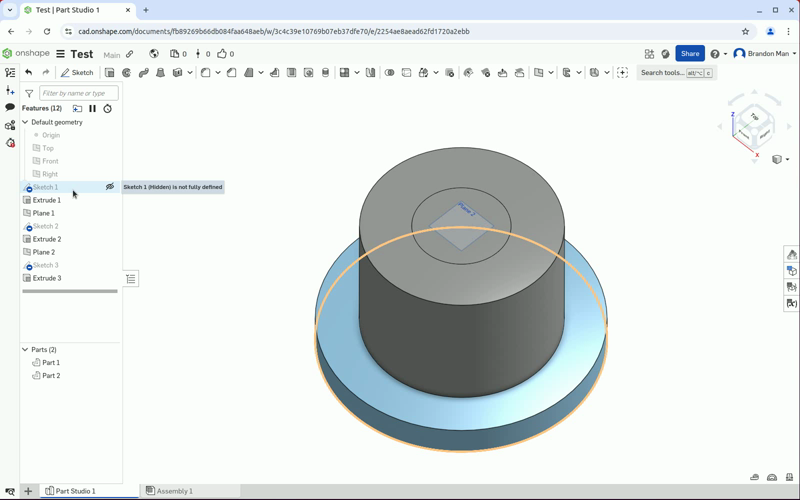
click(73, 189)